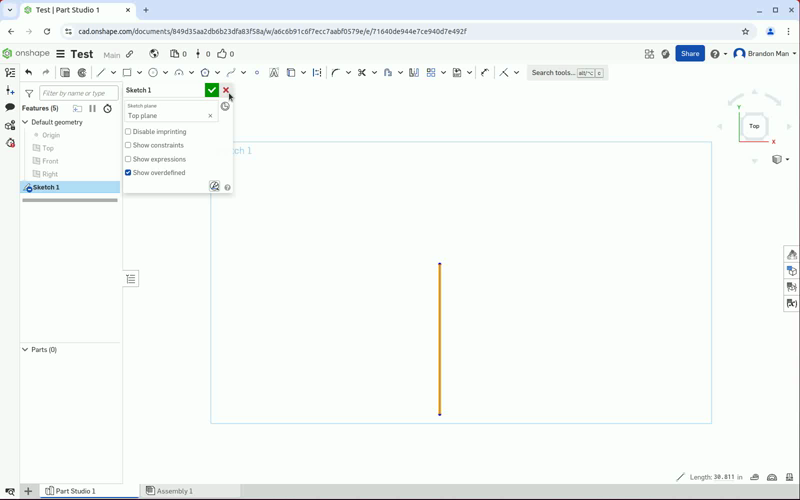
key(shift+h)
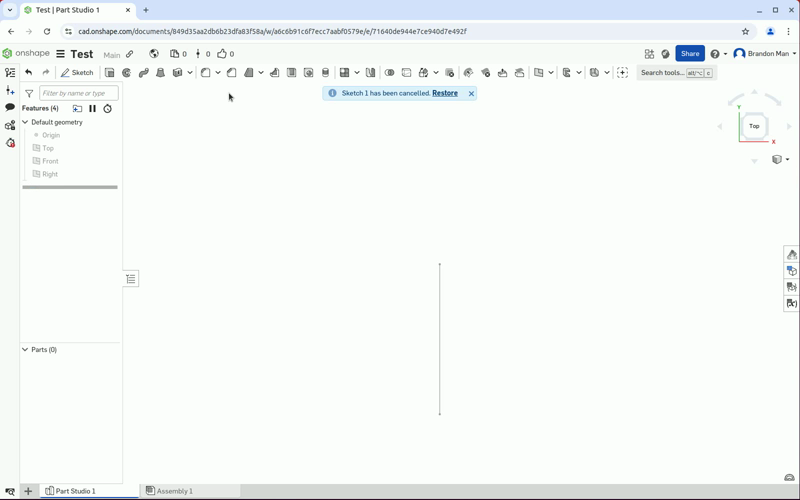
mouse_move(73, 352)
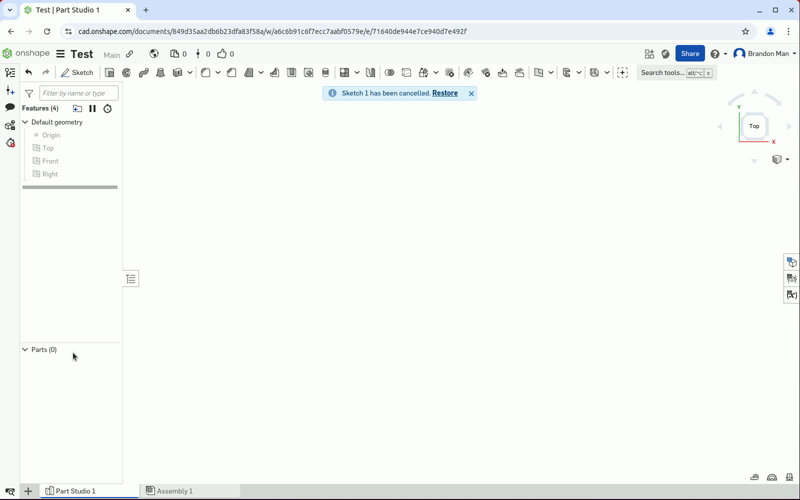
key(y)
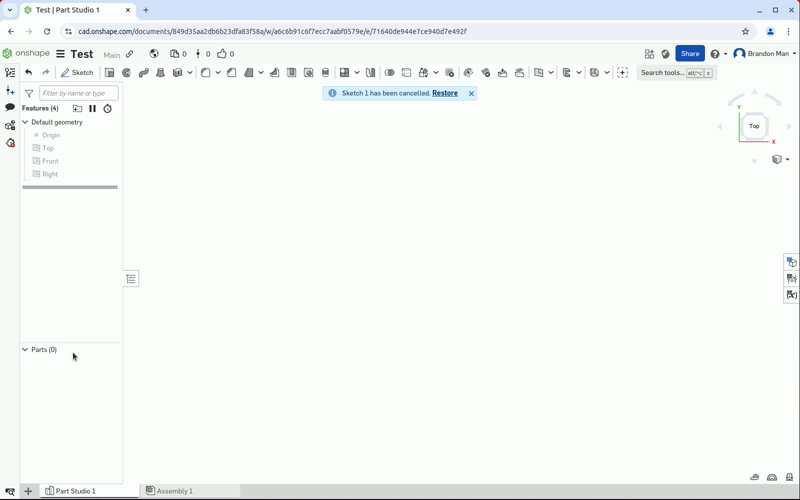
key(shift+p)
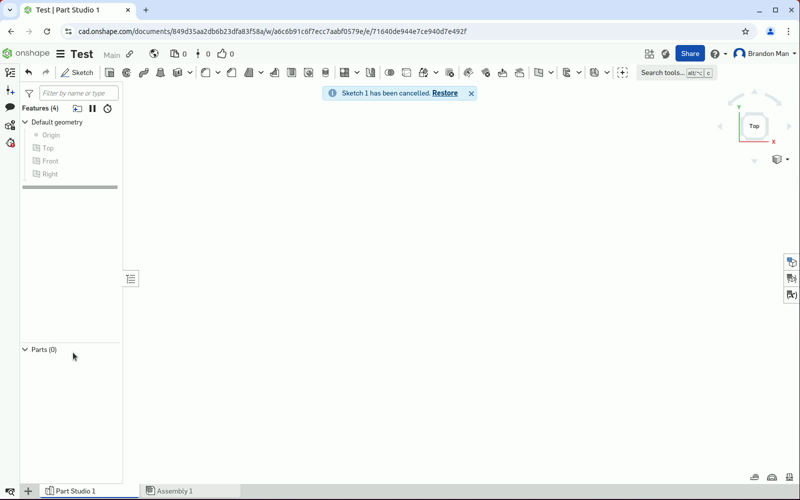
key(space)
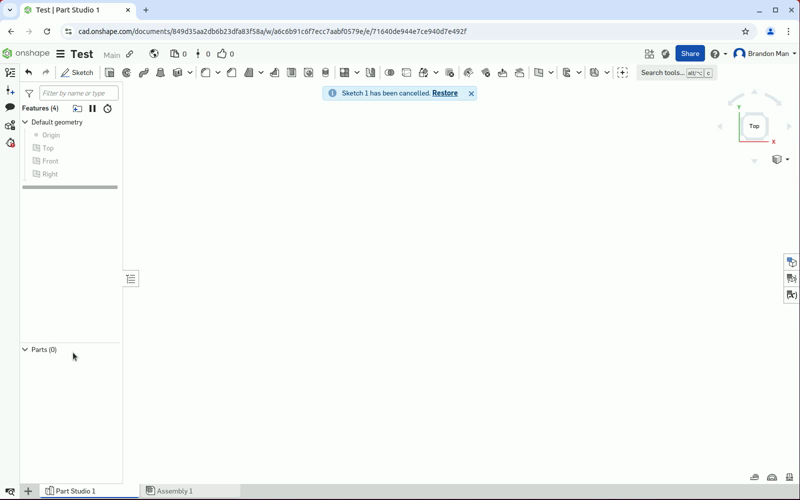
key_down(shift)
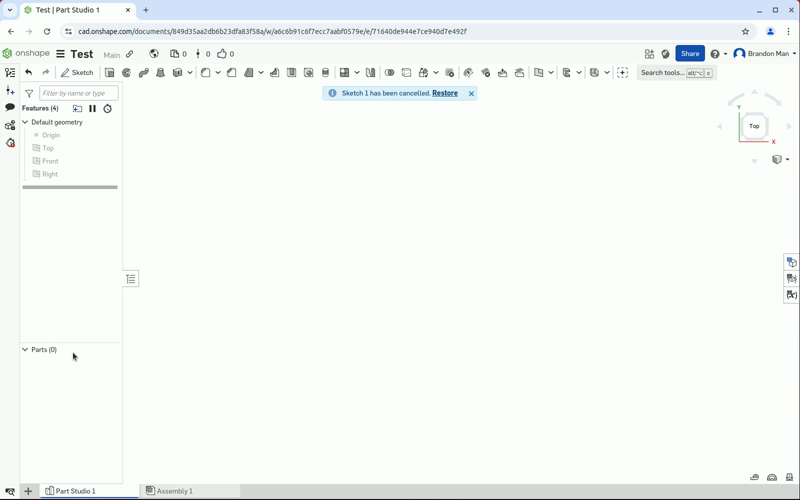
key(up)
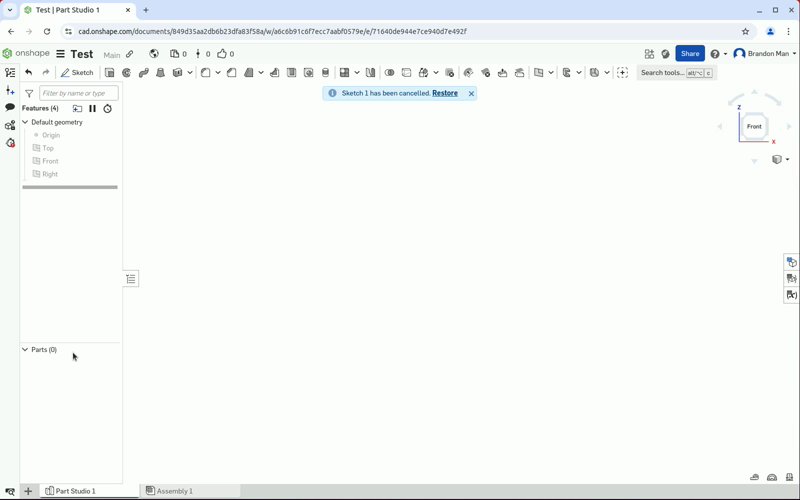
key_up(shift)
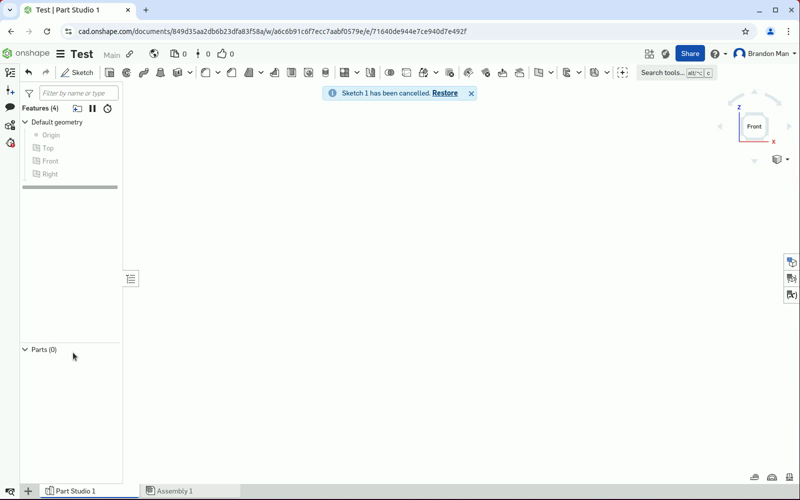
mouse_move(73, 352)
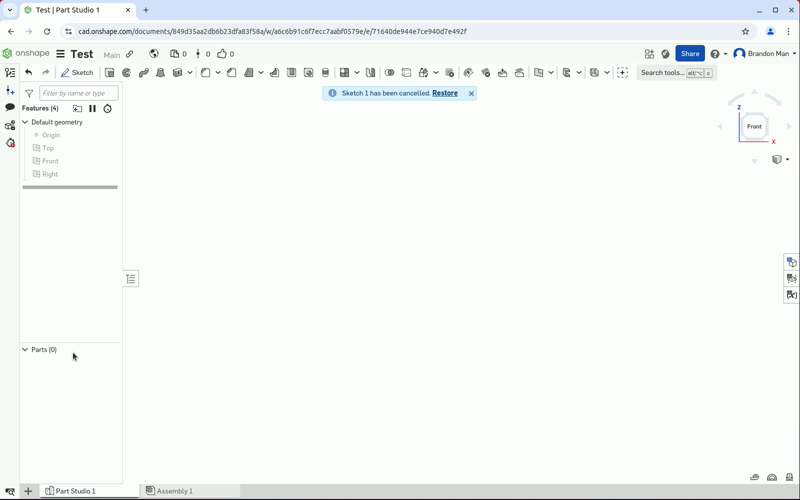
key(shift+y)
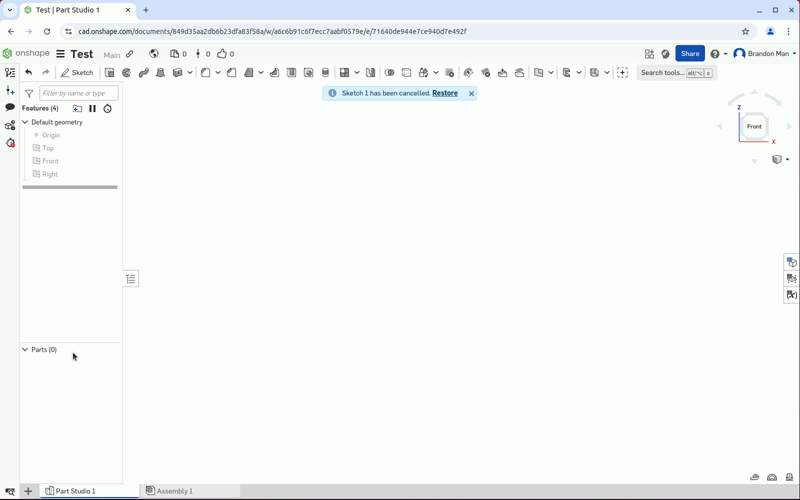
key(shift+s)
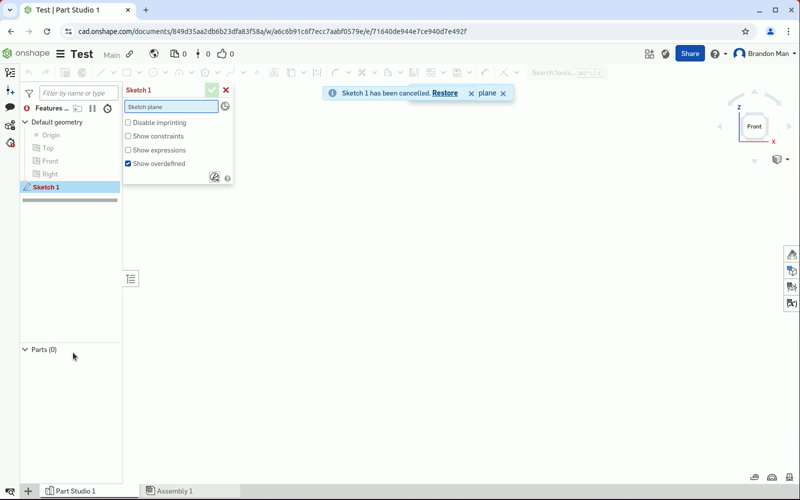
mouse_move(73, 163)
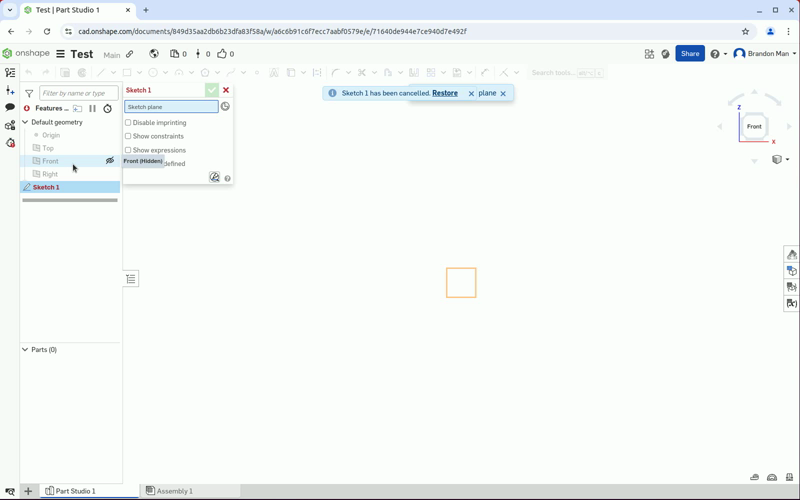
click(73, 163)
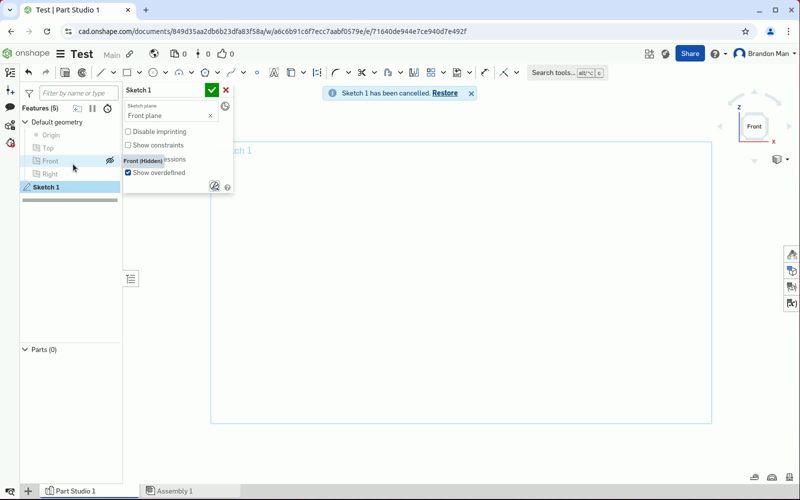
mouse_move(73, 352)
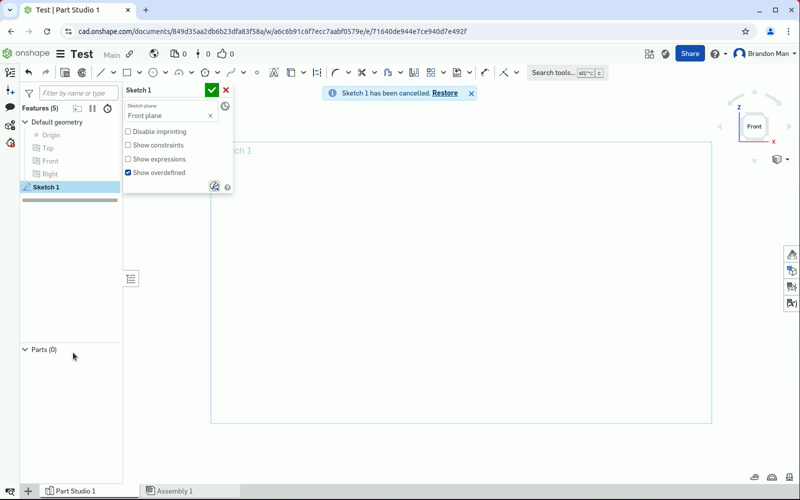
key(y)
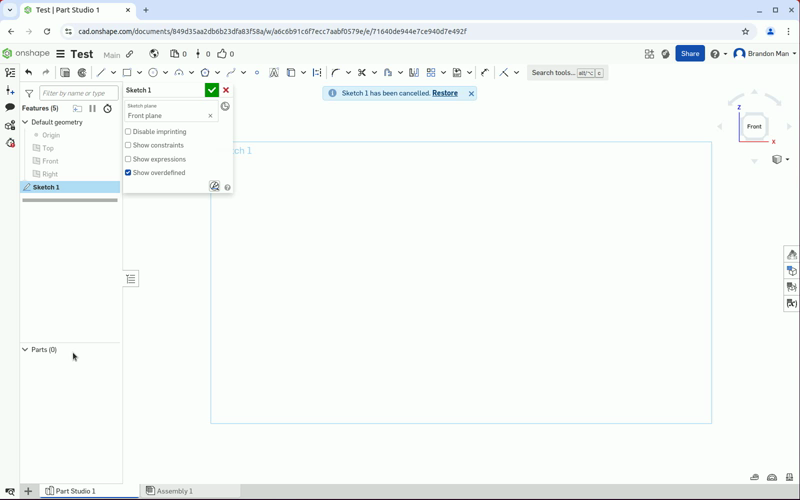
key(c)
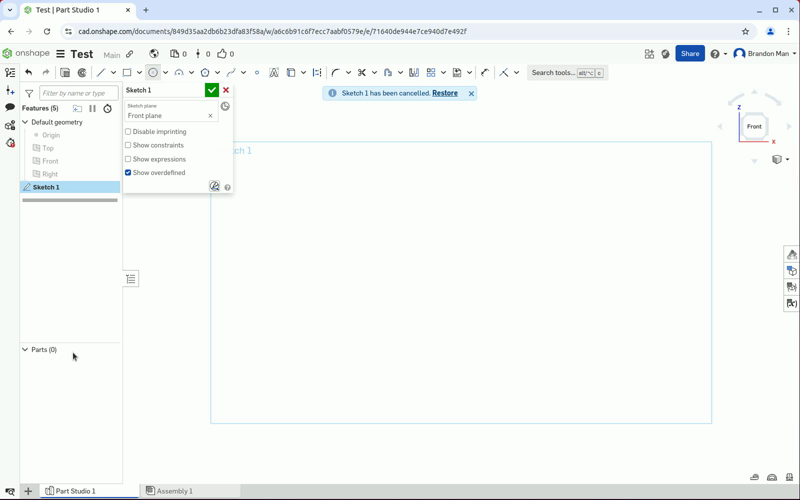
key_down(shift)
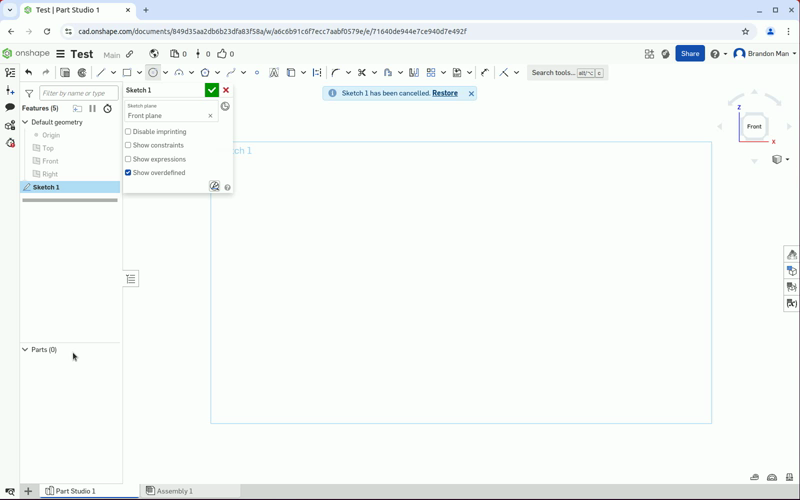
mouse_move(460, 282)
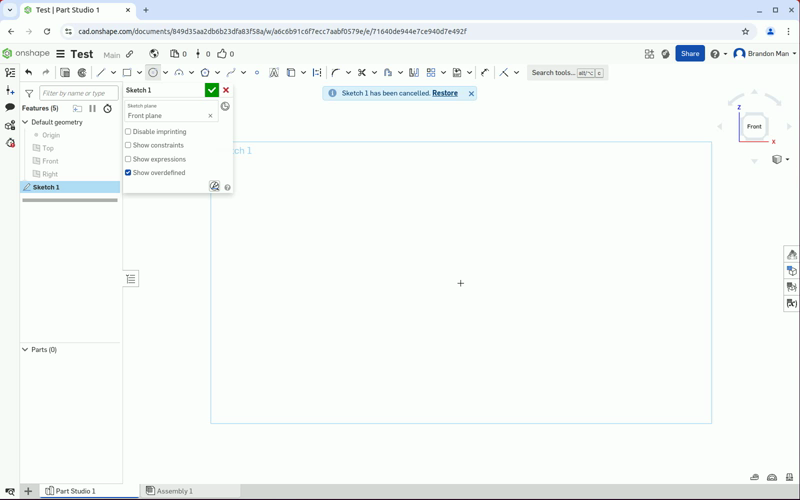
click(460, 282)
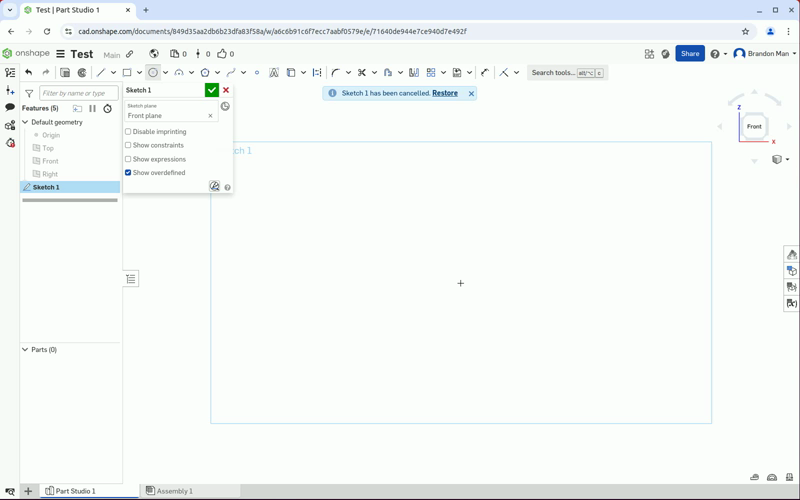
key_up(shift)
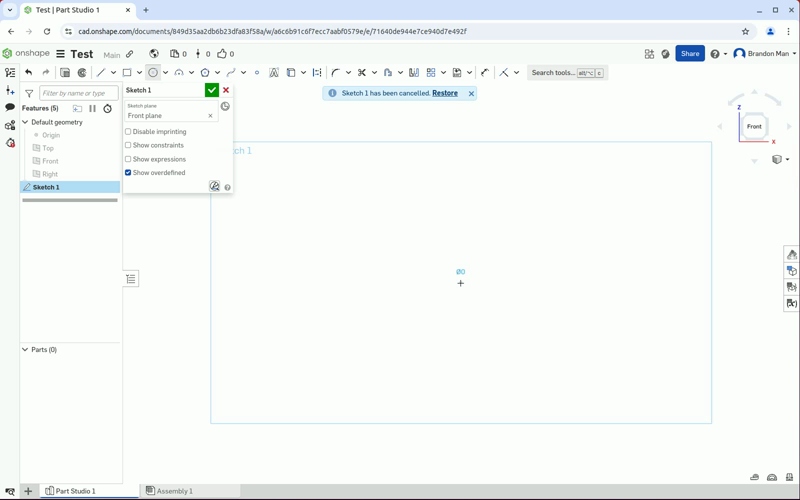
mouse_move(505, 282)
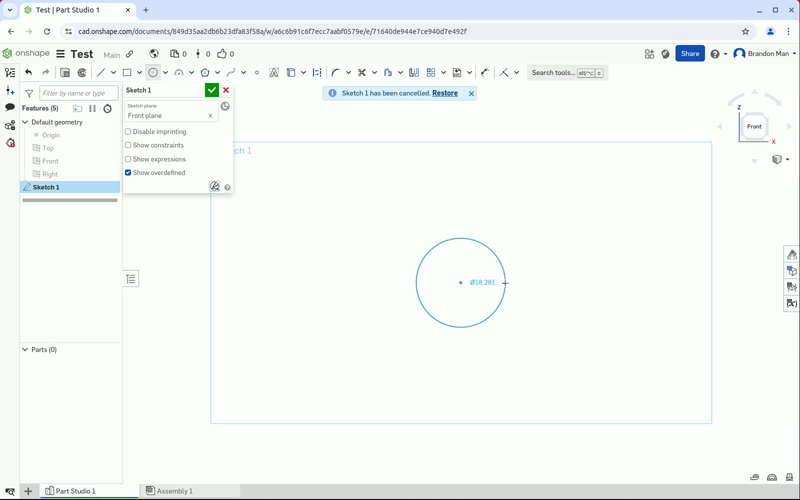
click(505, 282)
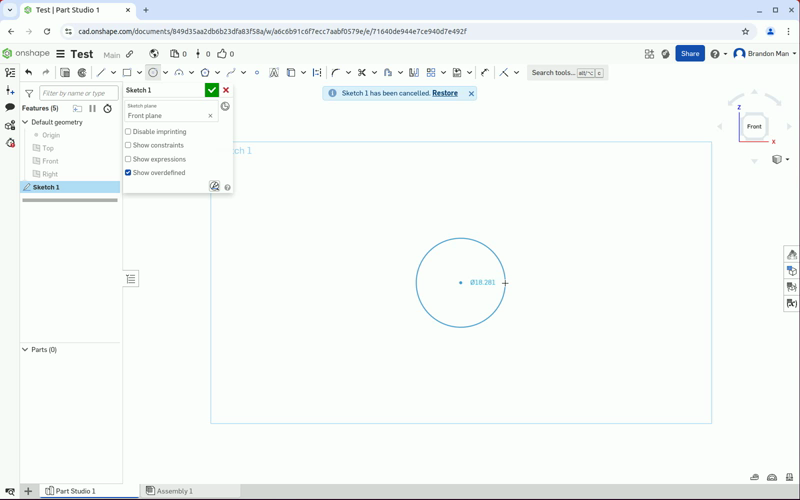
key(esc)
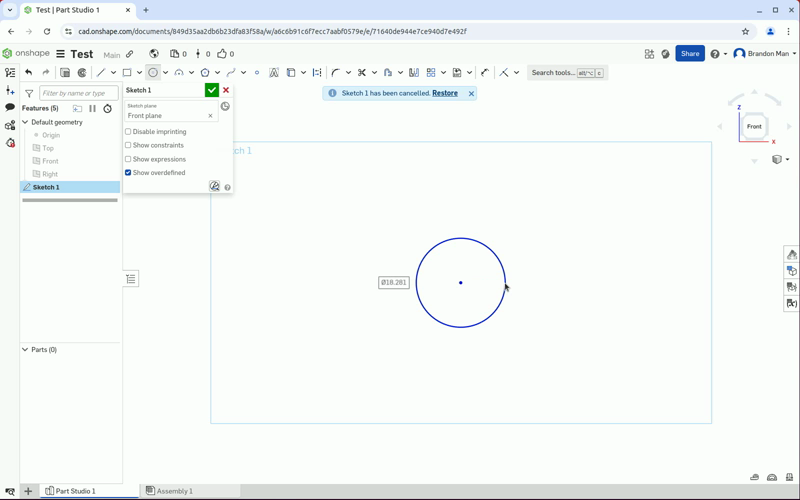
key(c)
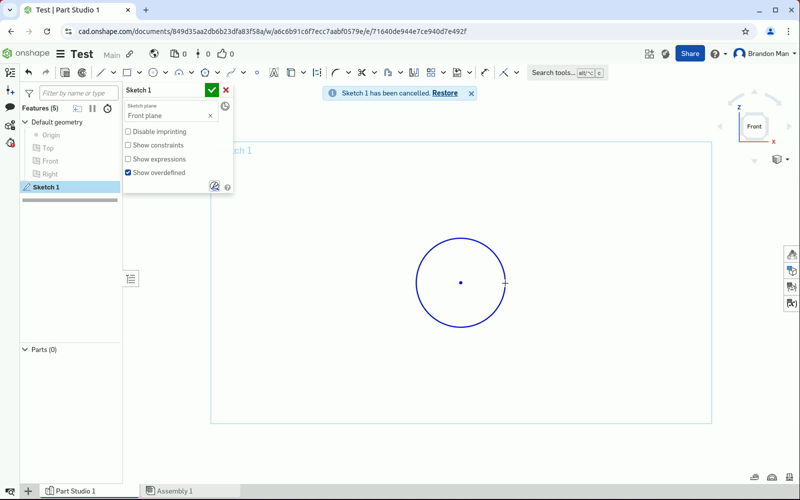
key_down(shift)
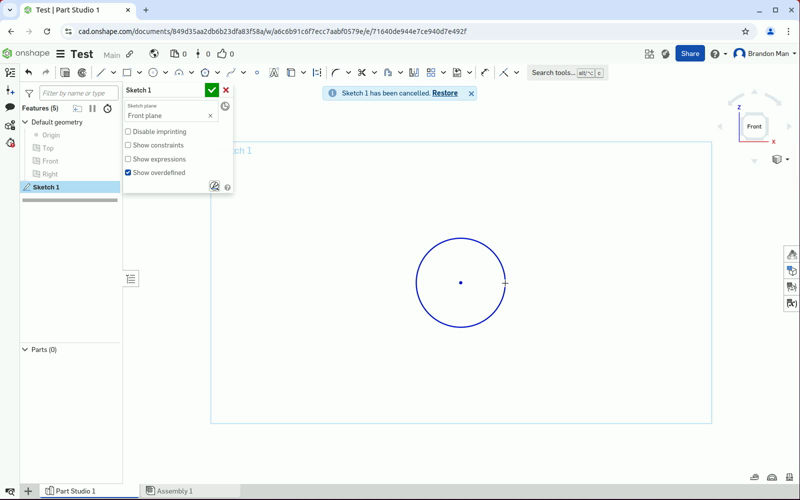
mouse_move(460, 282)
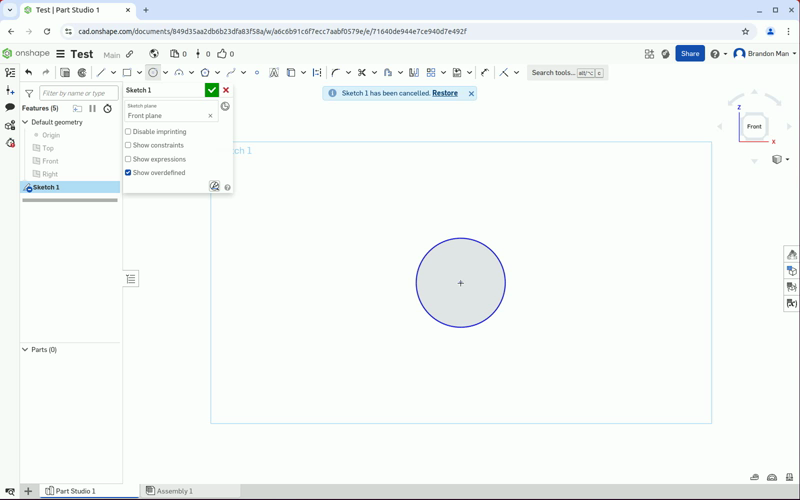
click(460, 282)
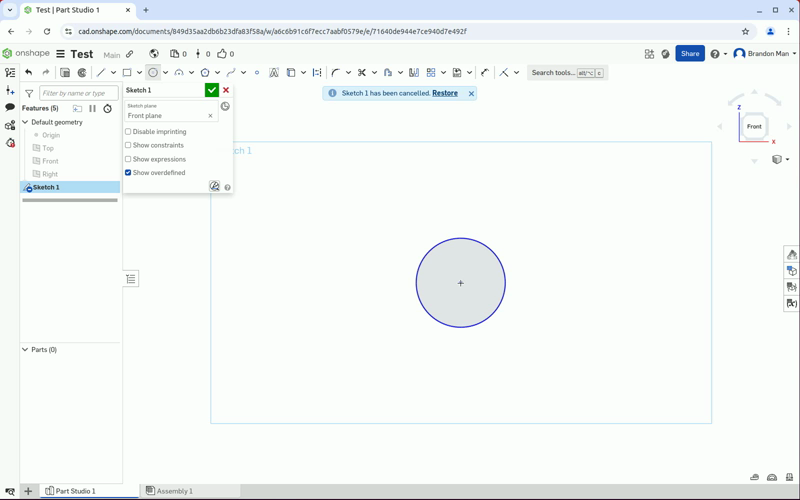
key_up(shift)
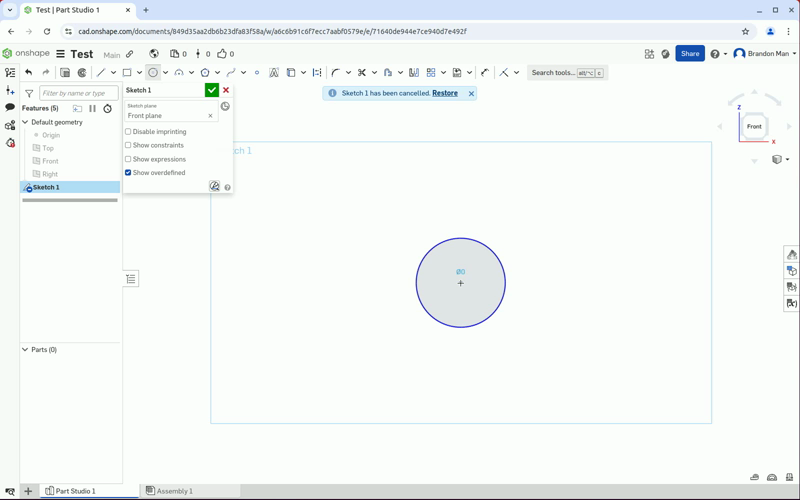
mouse_move(478, 282)
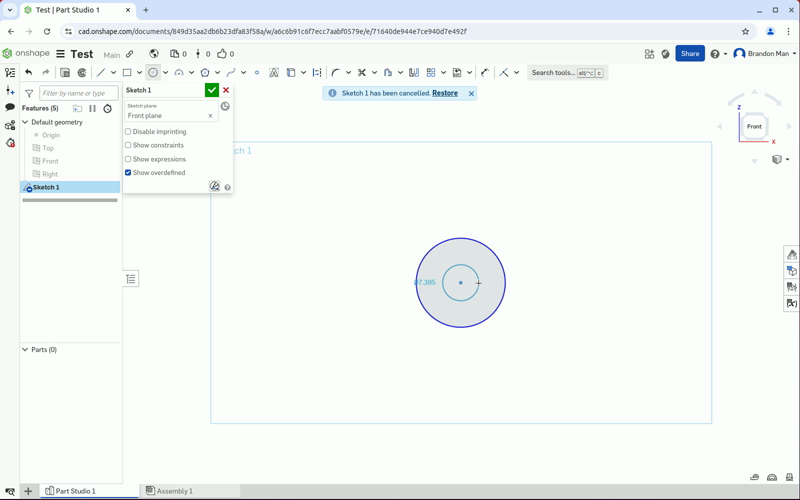
click(478, 282)
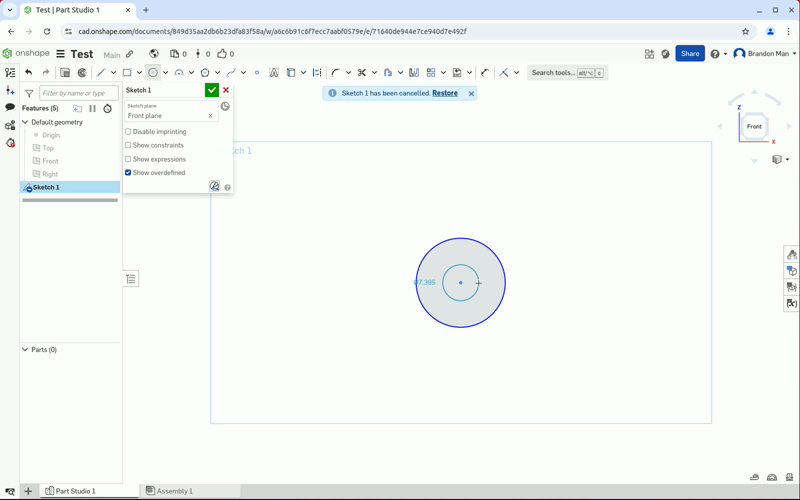
key(esc)
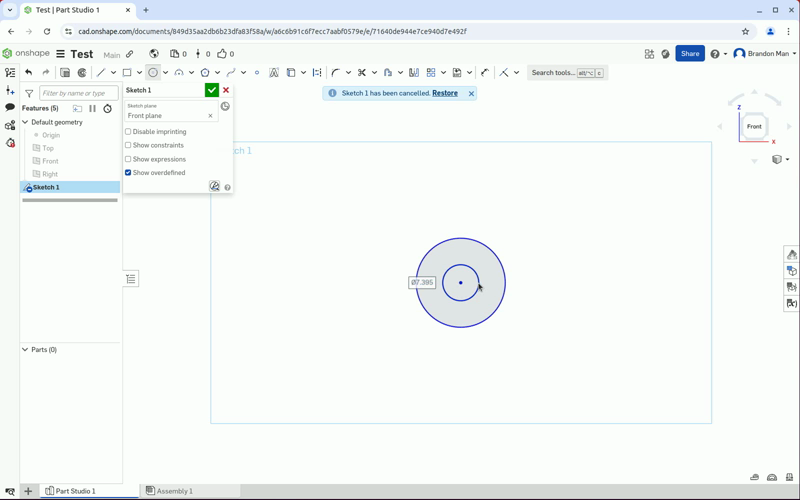
mouse_move(455, 308)
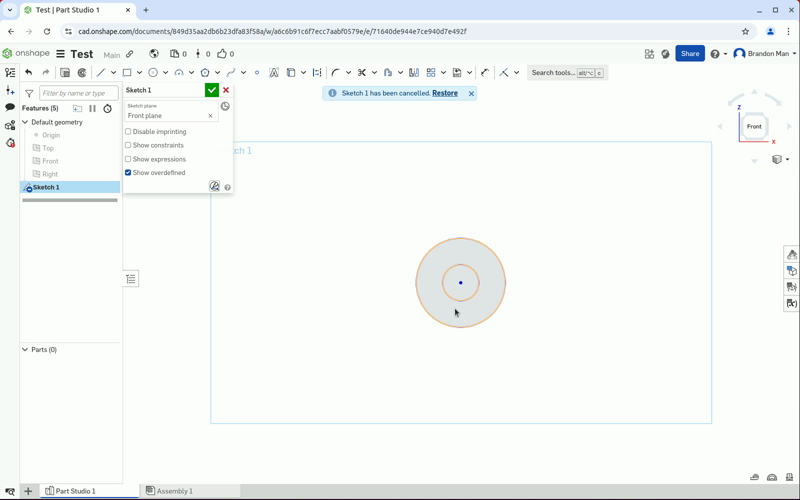
click(455, 308)
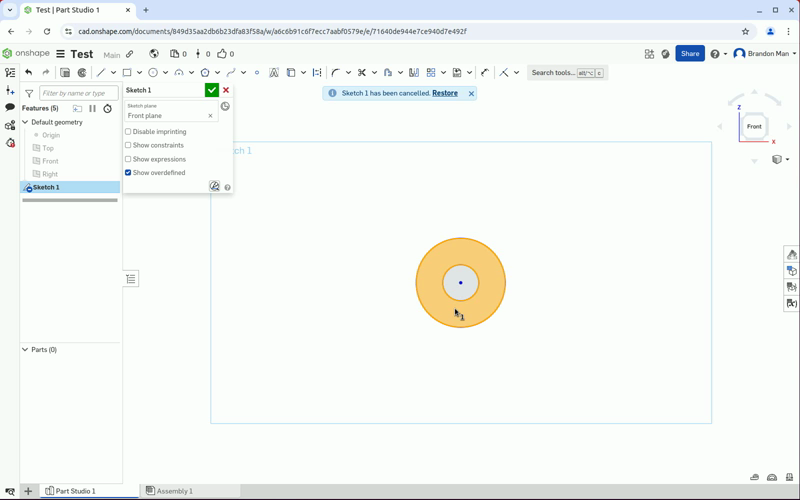
mouse_move(73, 352)
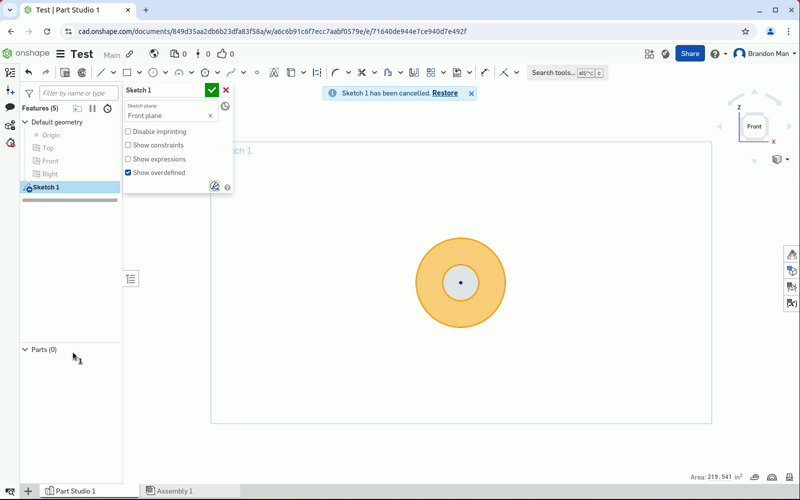
key(shift+y)
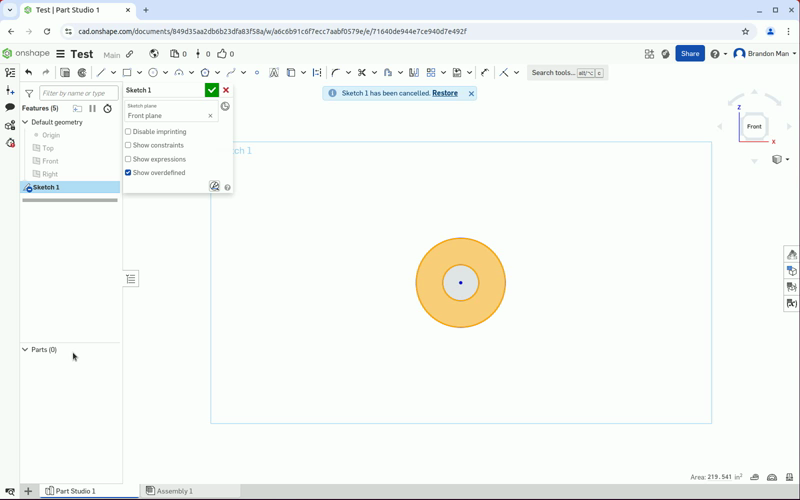
key(shift+e)
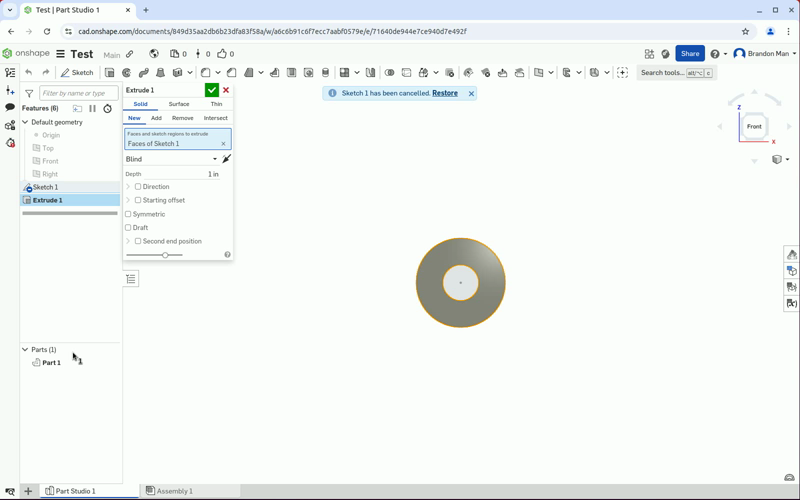
mouse_move(143, 106)
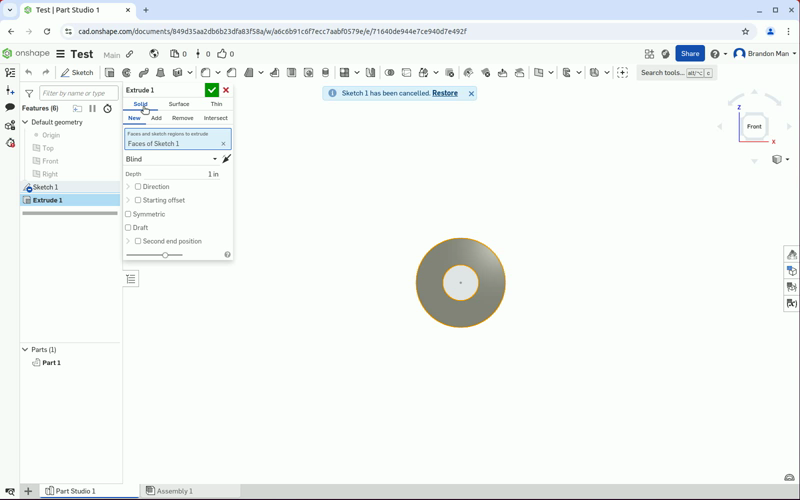
click(143, 106)
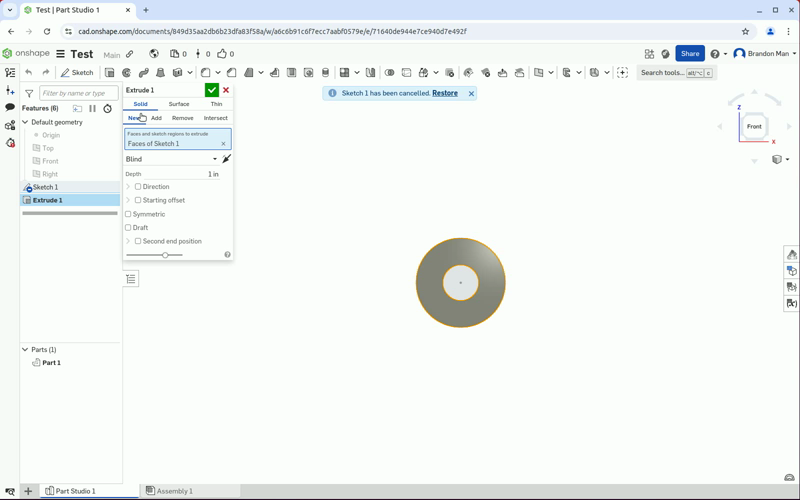
mouse_move(137, 120)
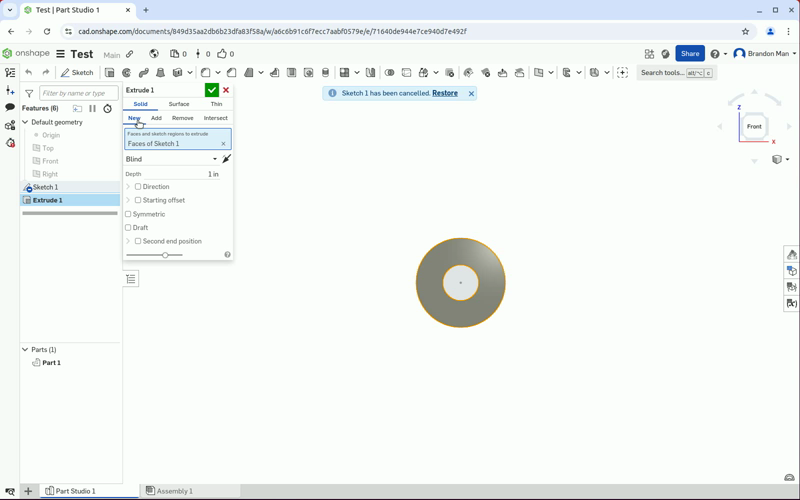
click(137, 120)
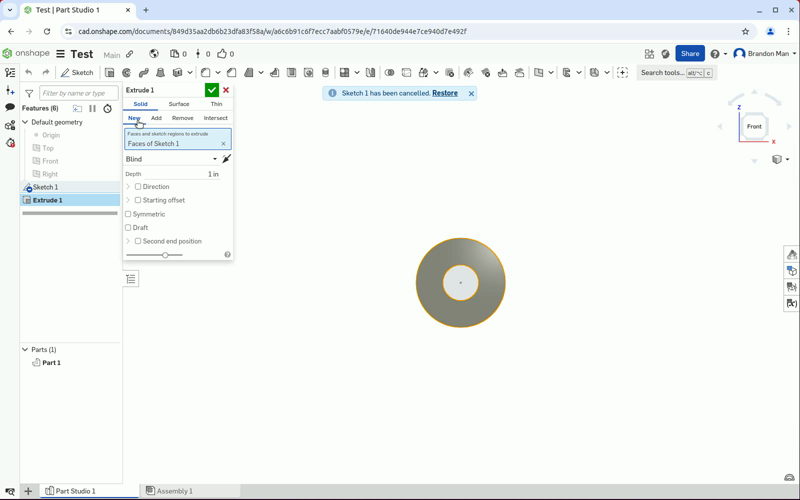
key(tab, 4)
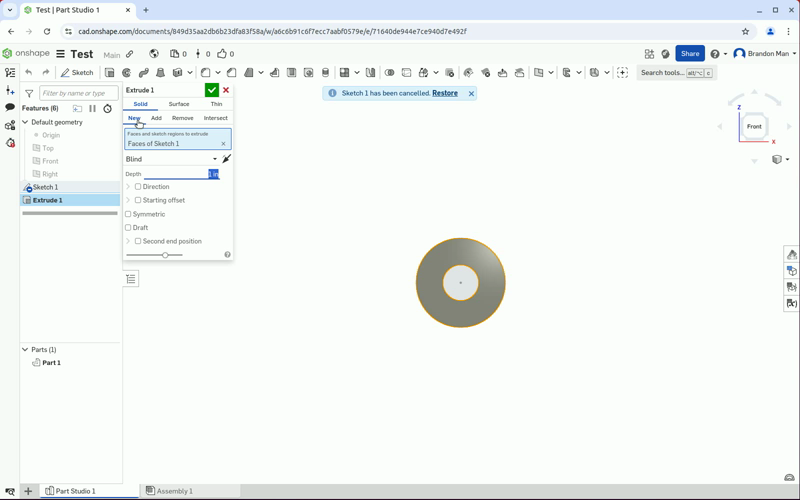
text(3.611)
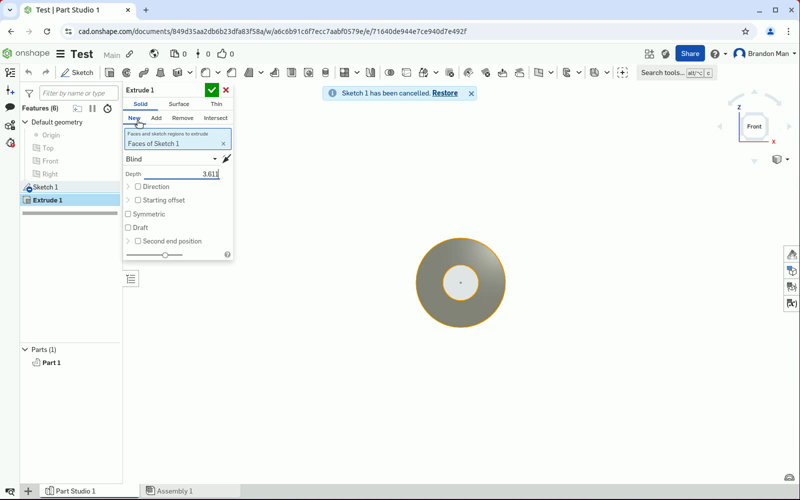
key(enter)
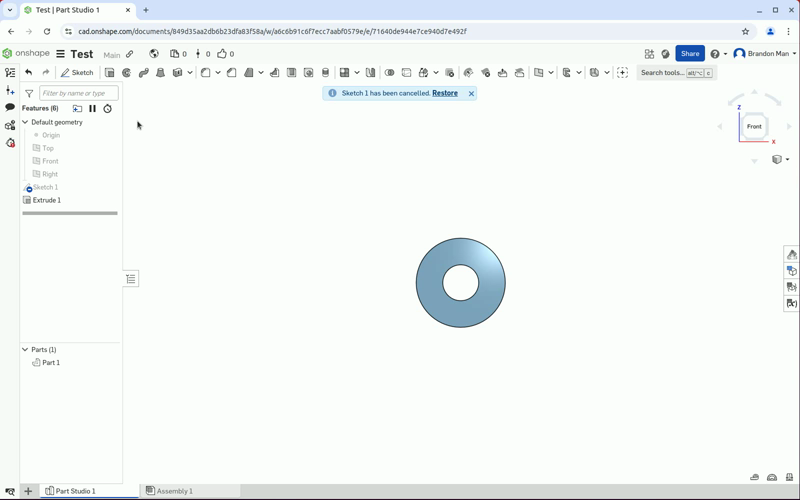
key(shift+h)
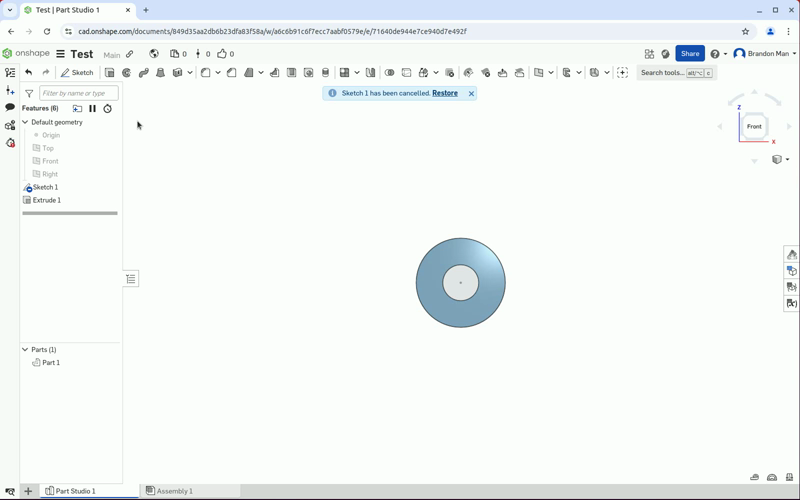
key(shift+h)
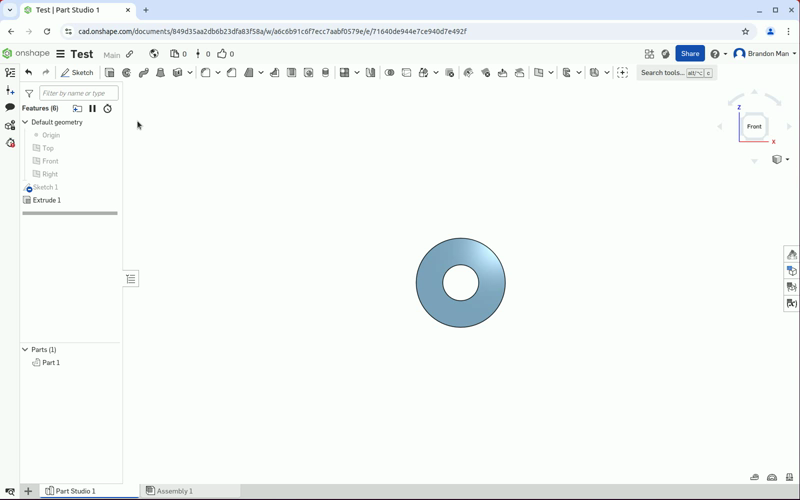
mouse_move(73, 189)
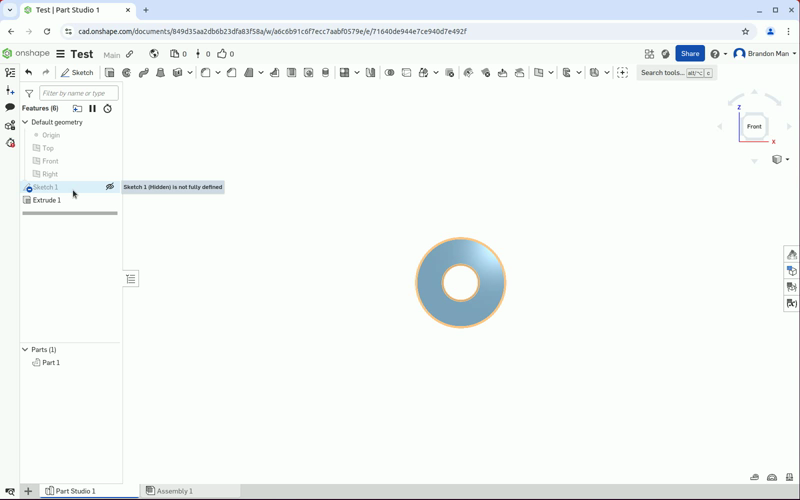
click(73, 189)
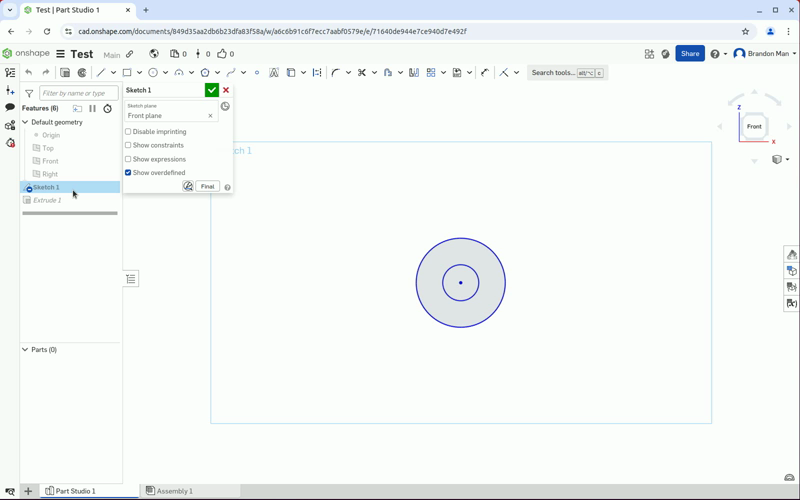
mouse_move(229, 92)
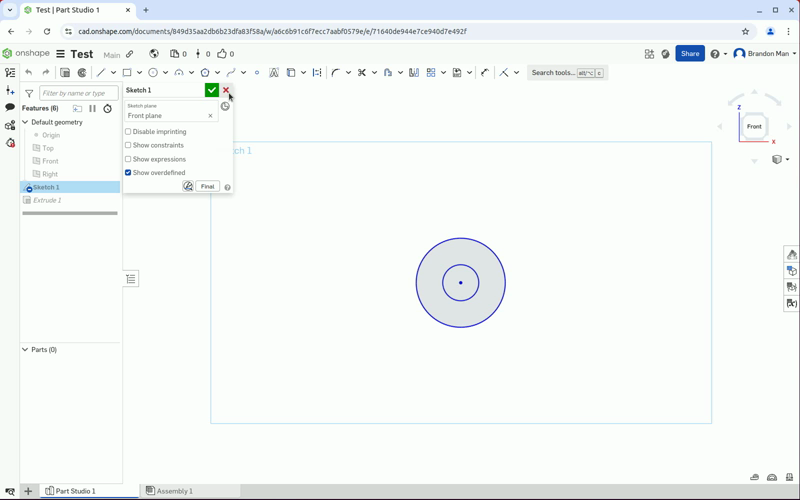
click(229, 92)
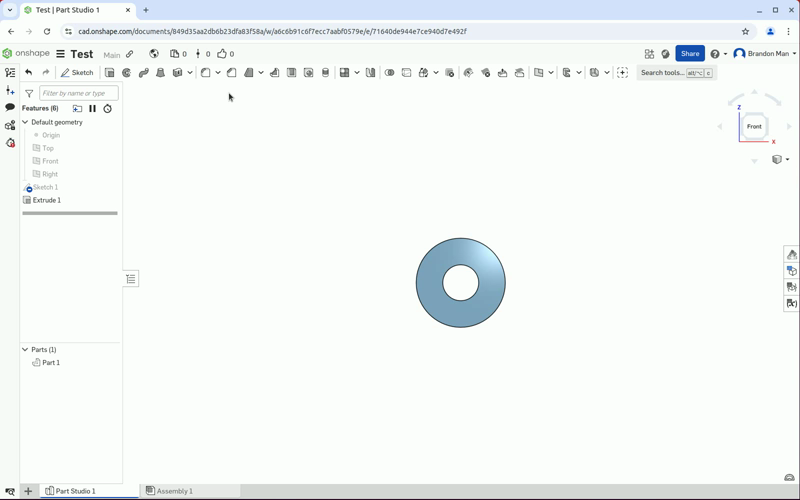
mouse_move(541, 75)
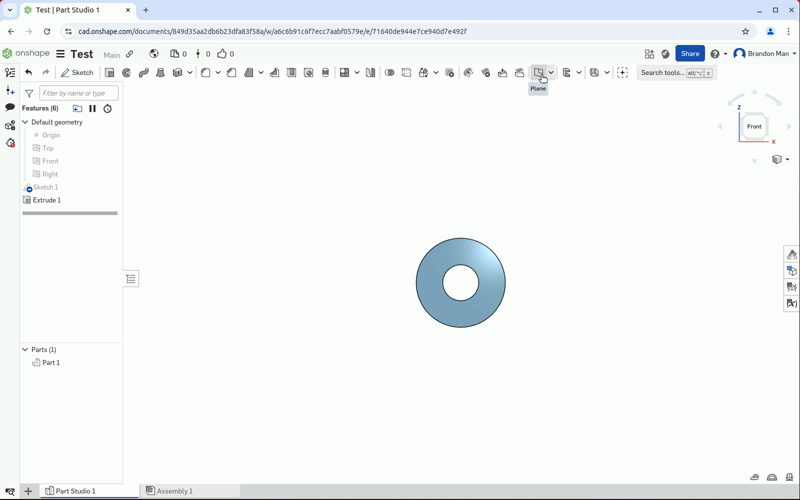
click(541, 75)
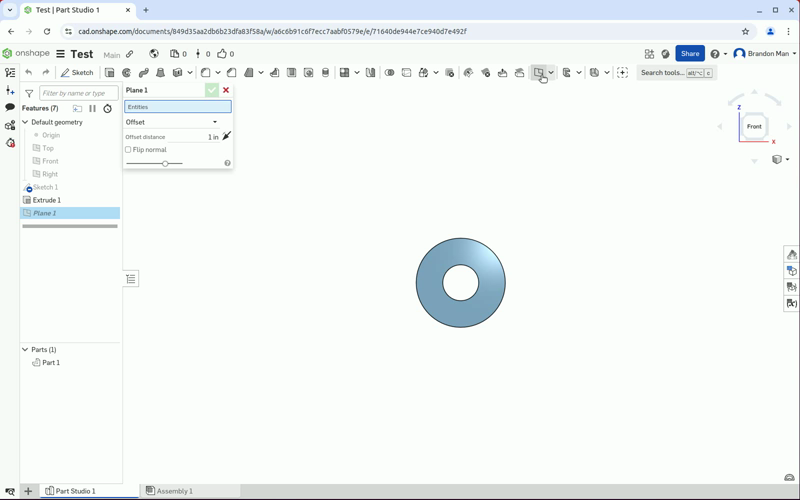
mouse_move(73, 163)
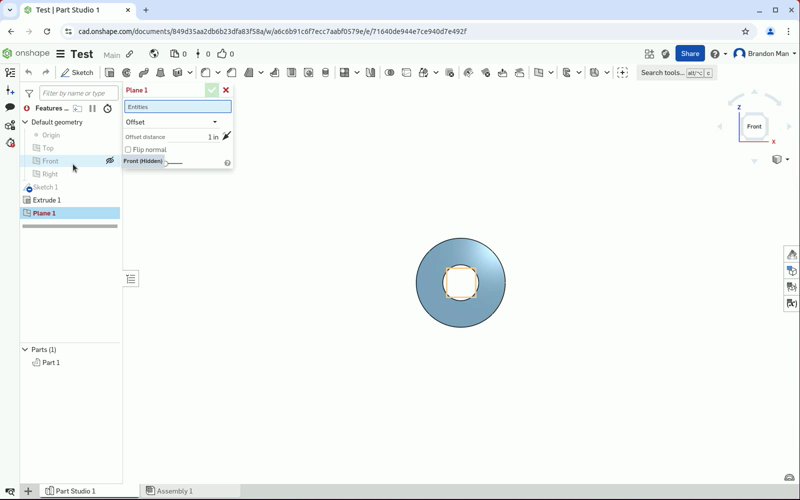
click(73, 163)
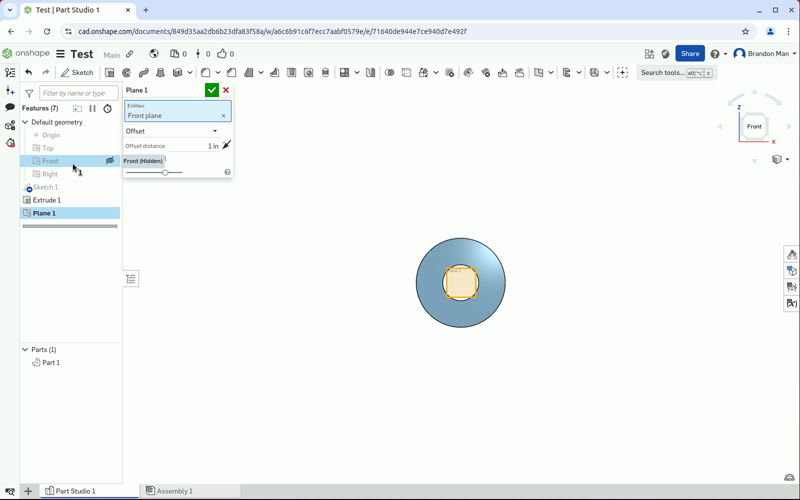
key(tab, 2)
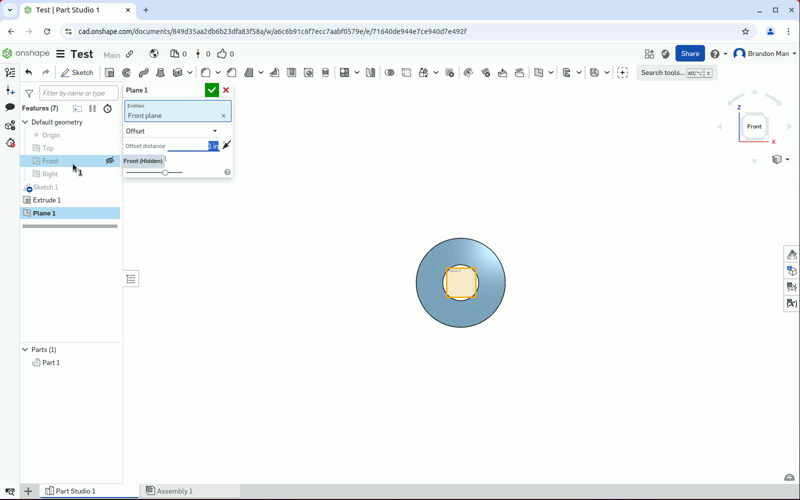
text(3.605)
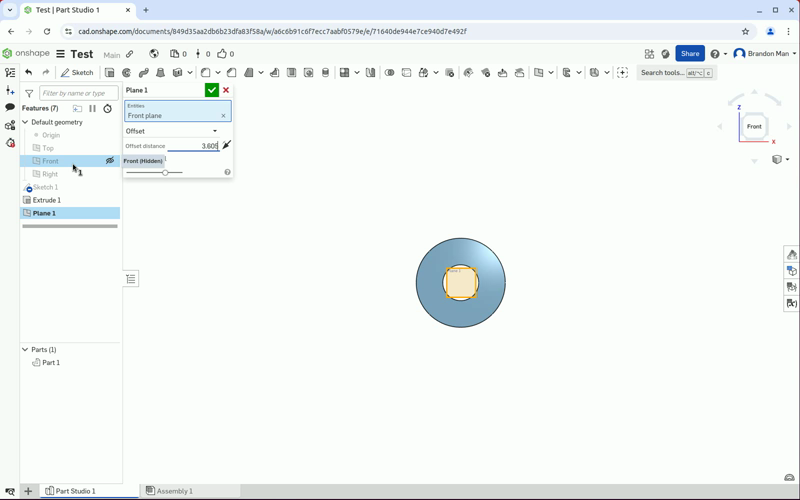
key(enter, 2)
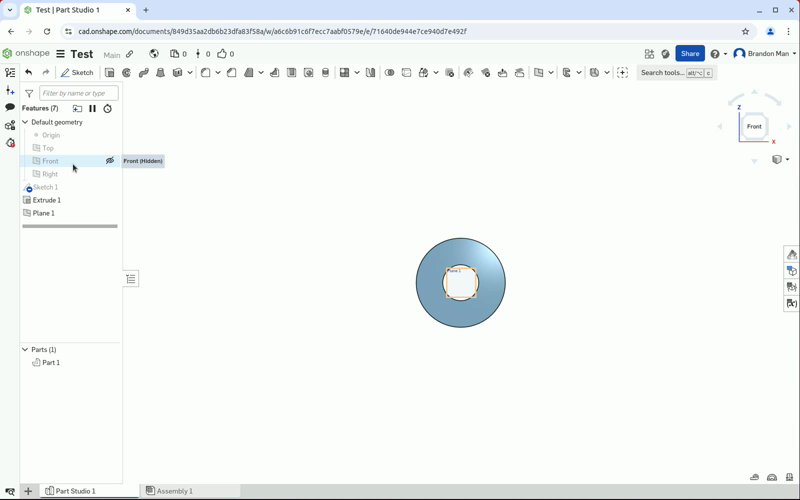
key(shift+s)
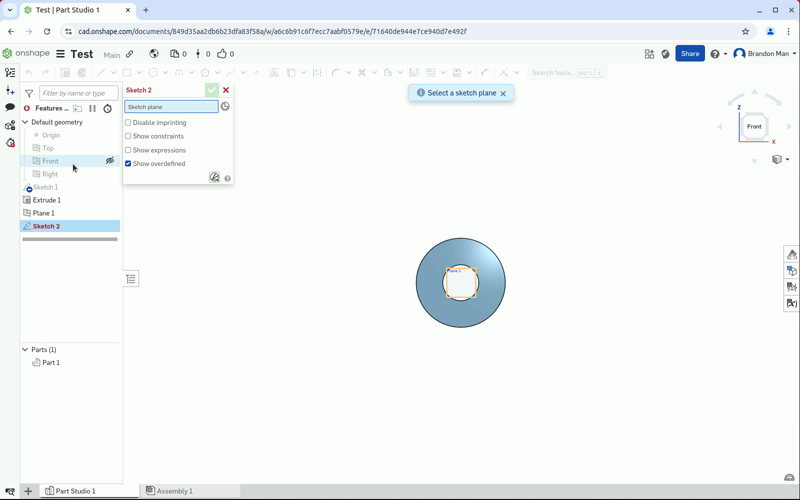
mouse_move(73, 215)
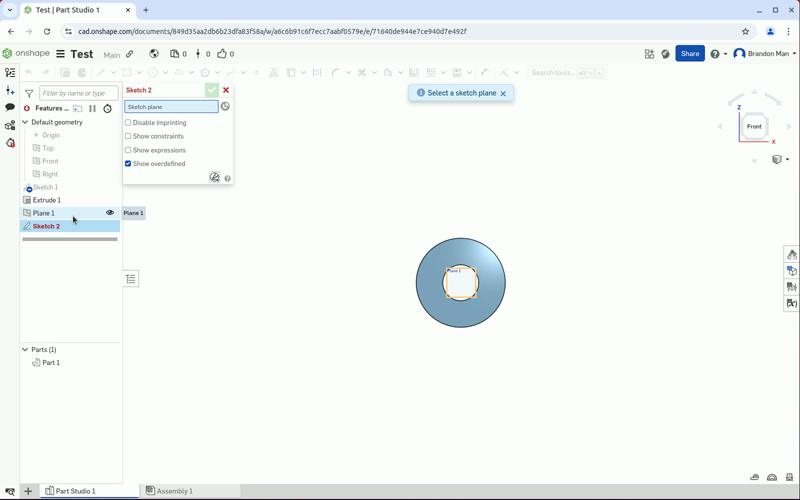
click(73, 215)
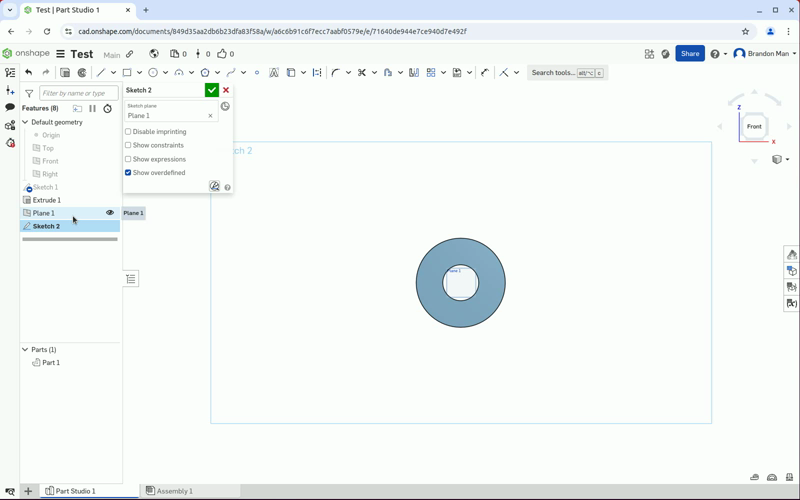
mouse_move(73, 352)
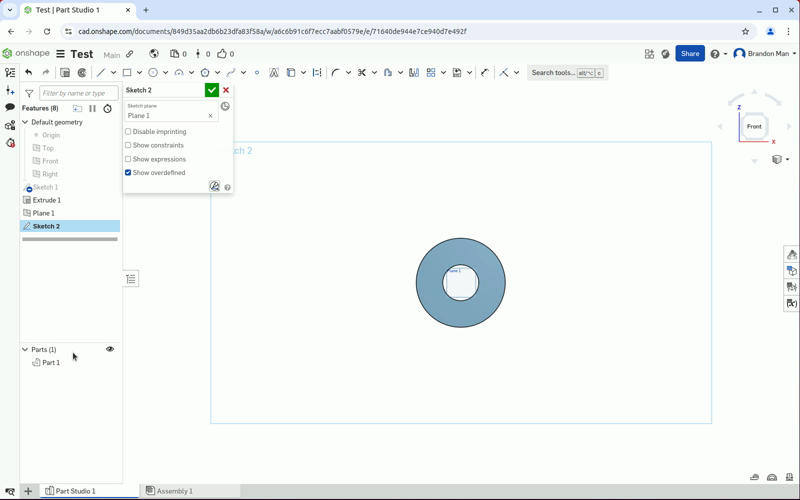
key(y)
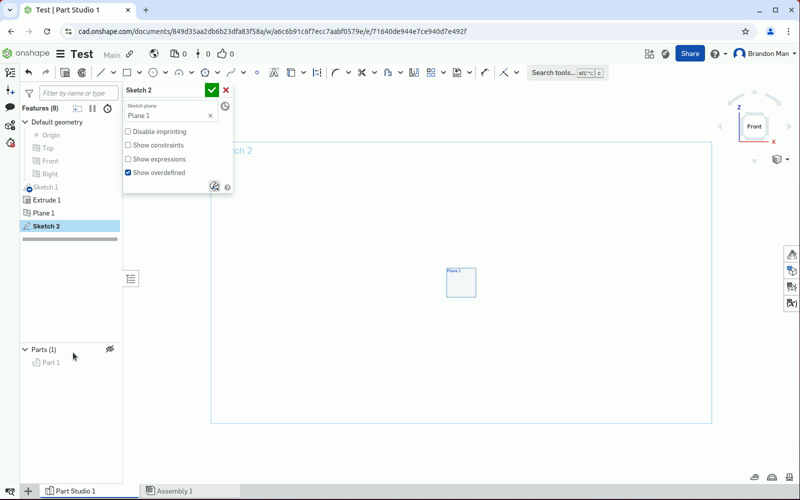
key(c)
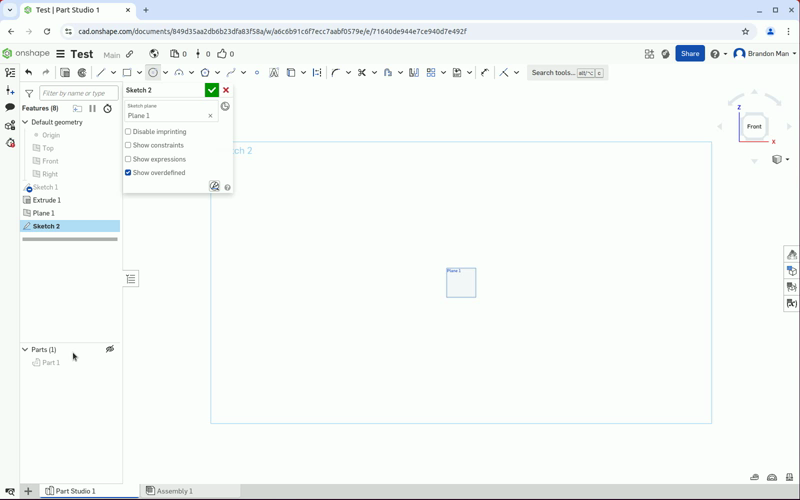
key_down(shift)
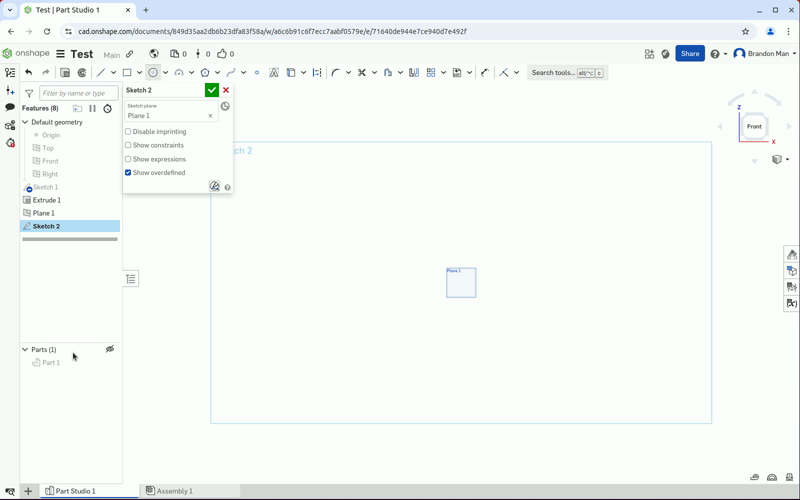
mouse_move(460, 282)
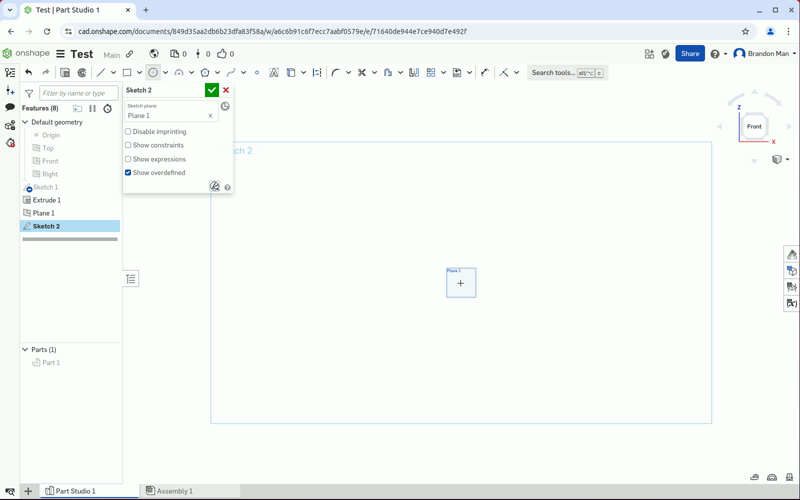
click(460, 282)
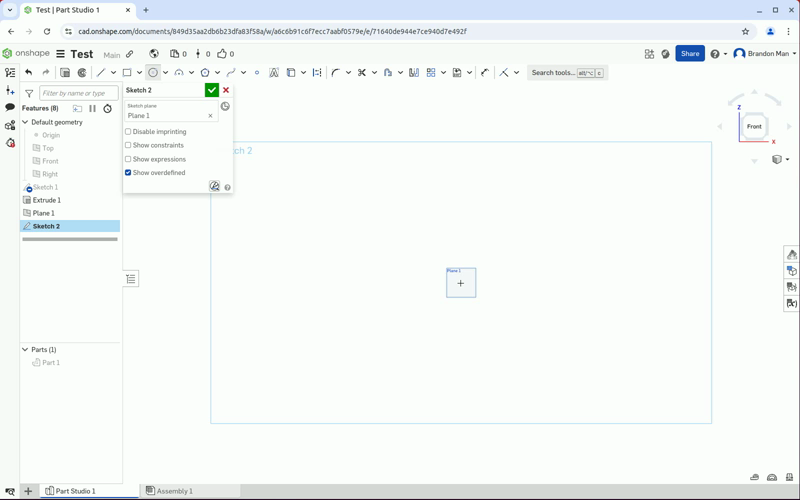
key_up(shift)
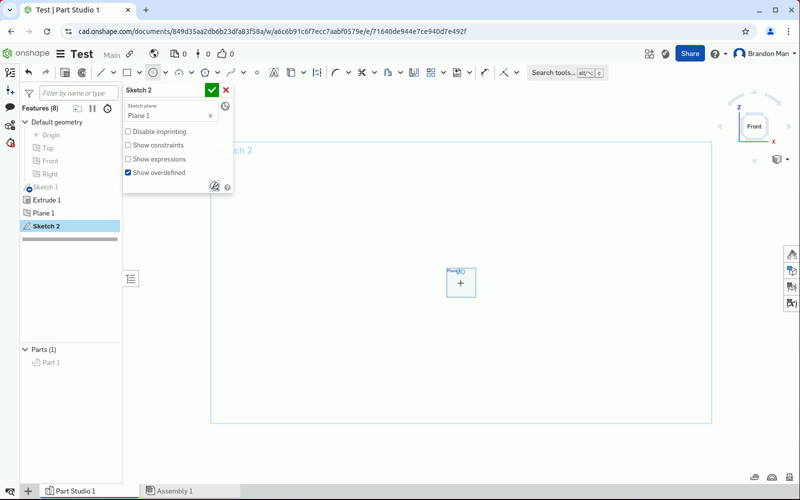
mouse_move(492, 282)
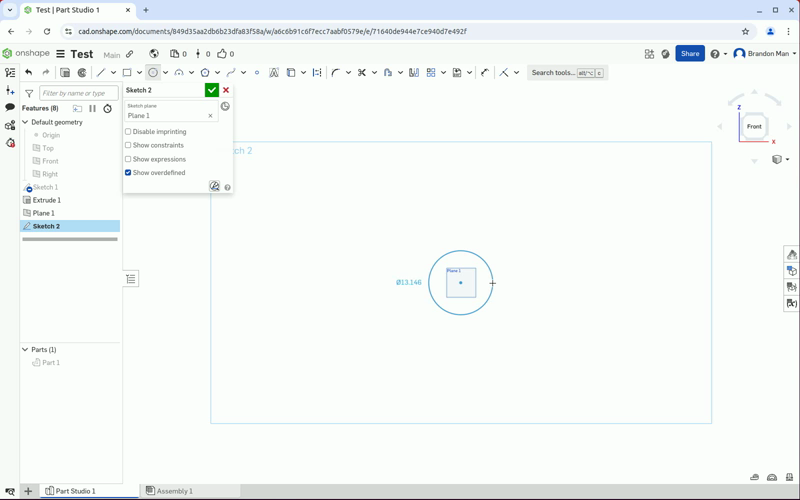
click(492, 282)
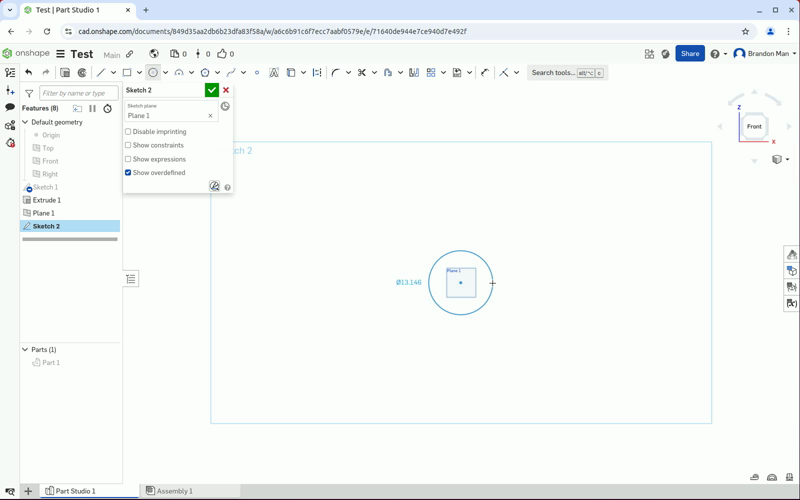
key(esc)
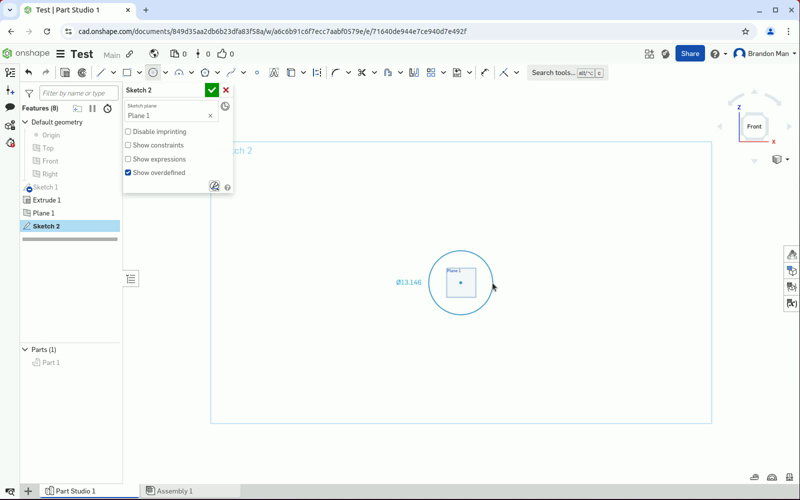
key(c)
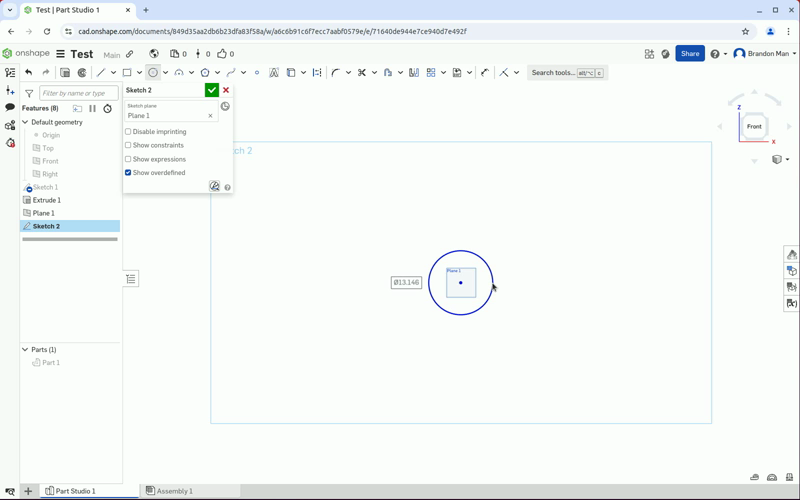
key_down(shift)
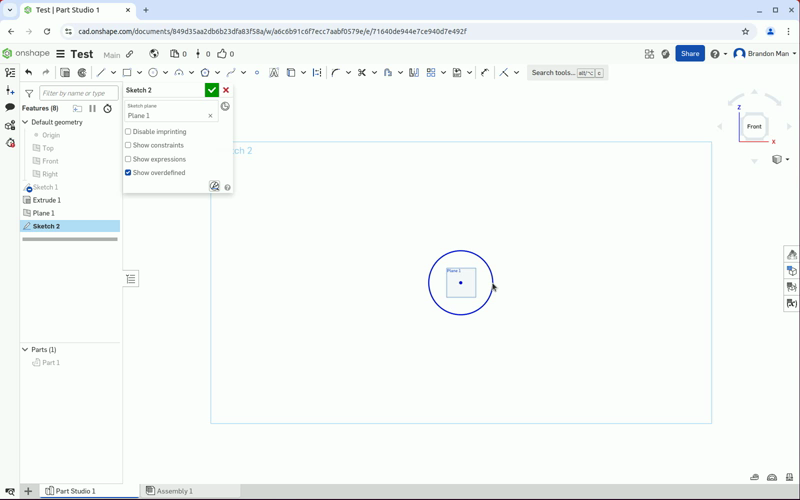
mouse_move(460, 282)
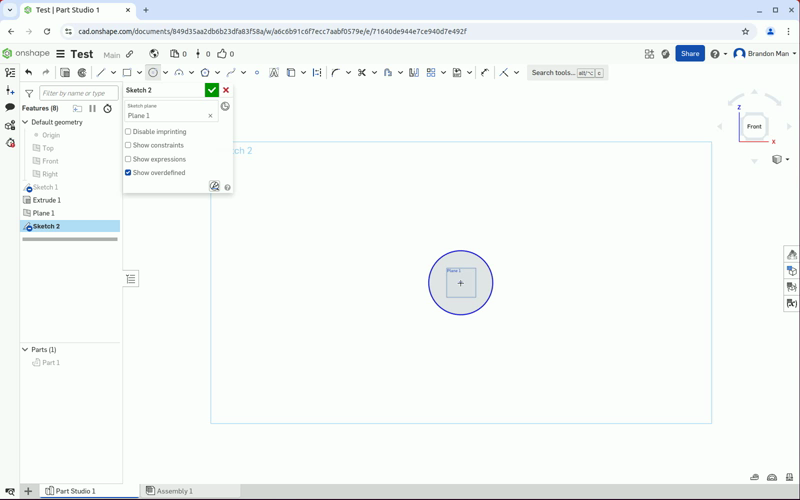
click(460, 282)
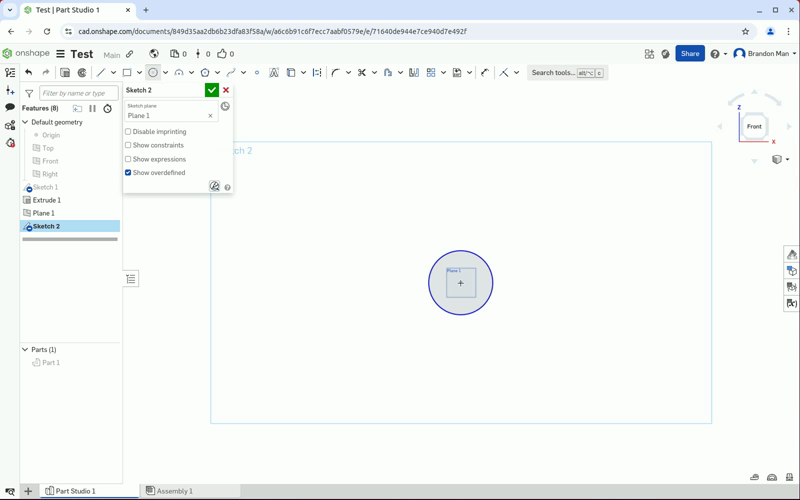
key_up(shift)
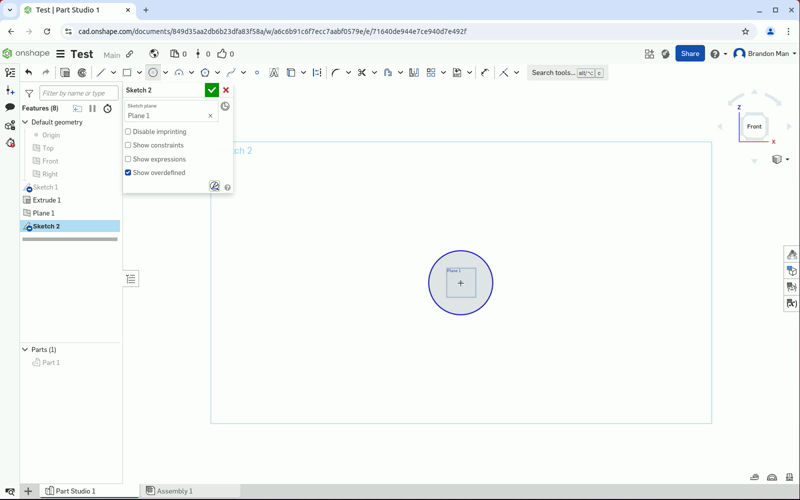
mouse_move(478, 282)
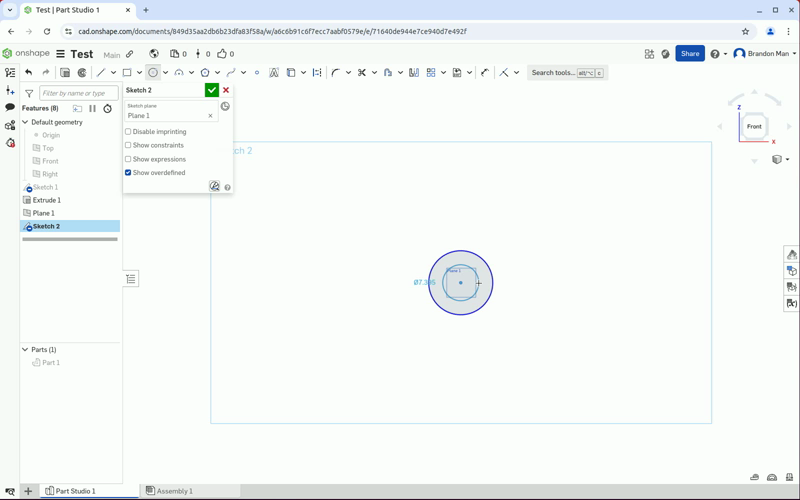
click(478, 282)
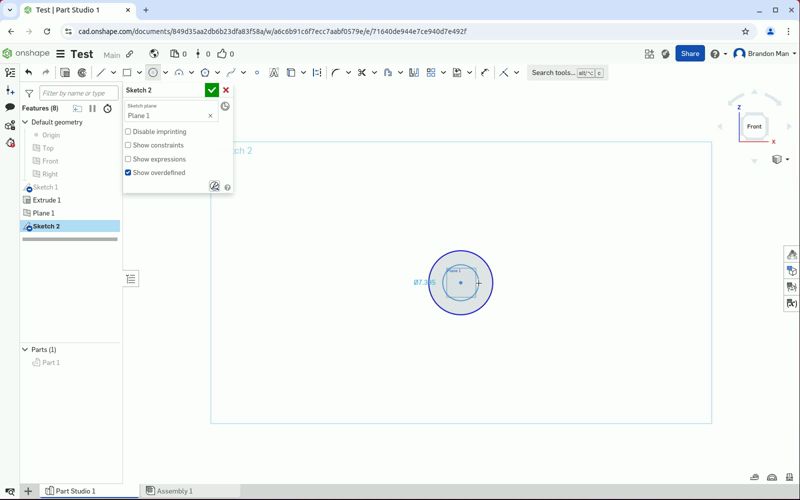
key(esc)
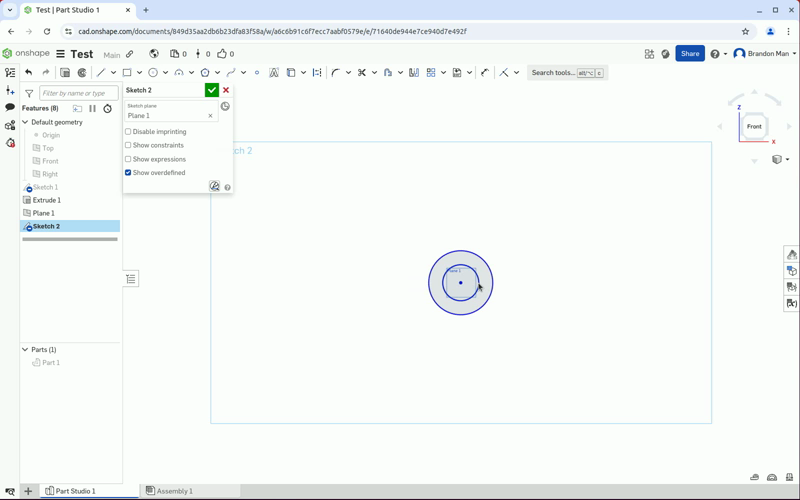
mouse_move(484, 300)
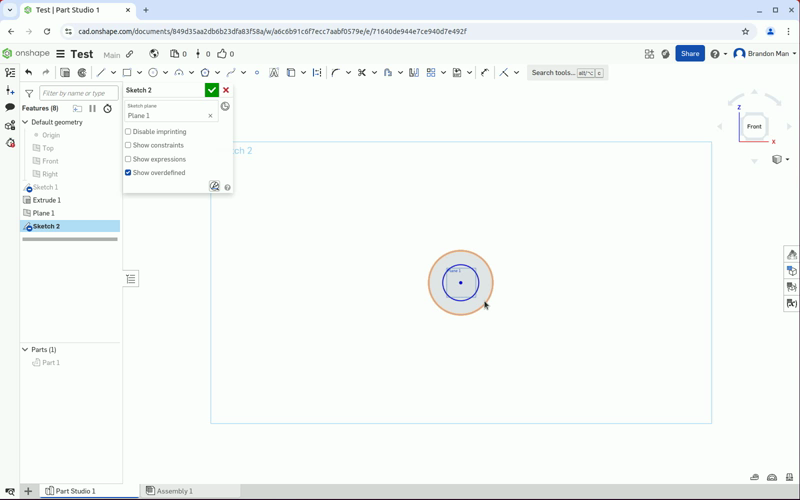
click(484, 300)
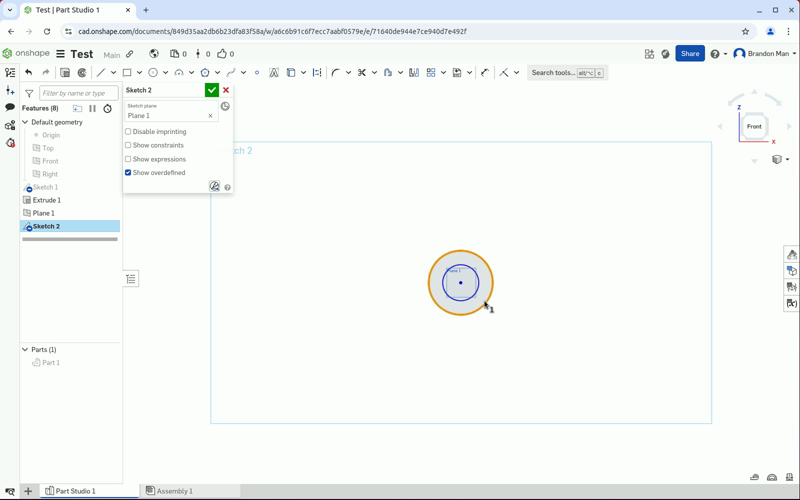
mouse_move(73, 352)
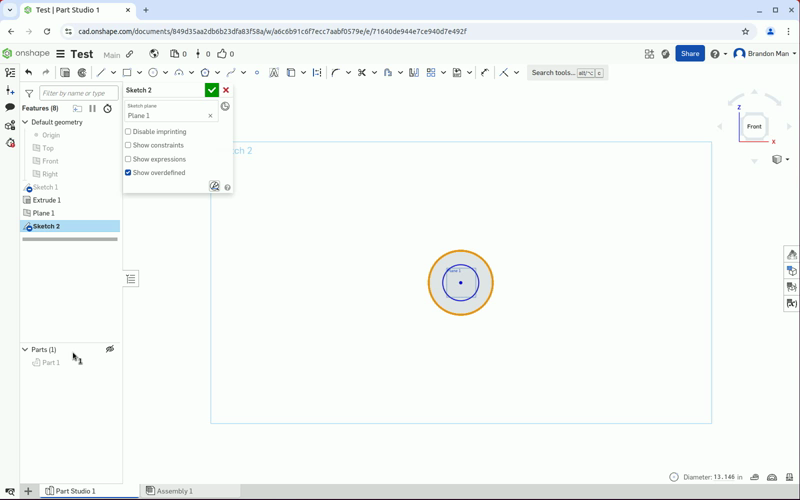
key(shift+y)
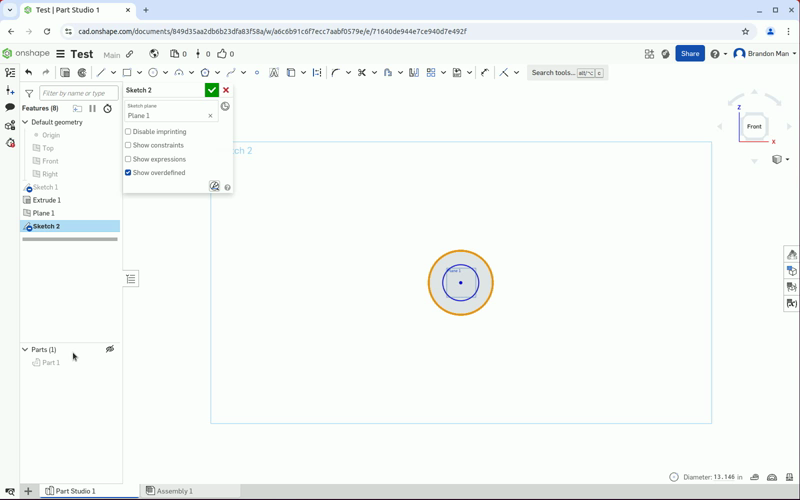
key(shift+e)
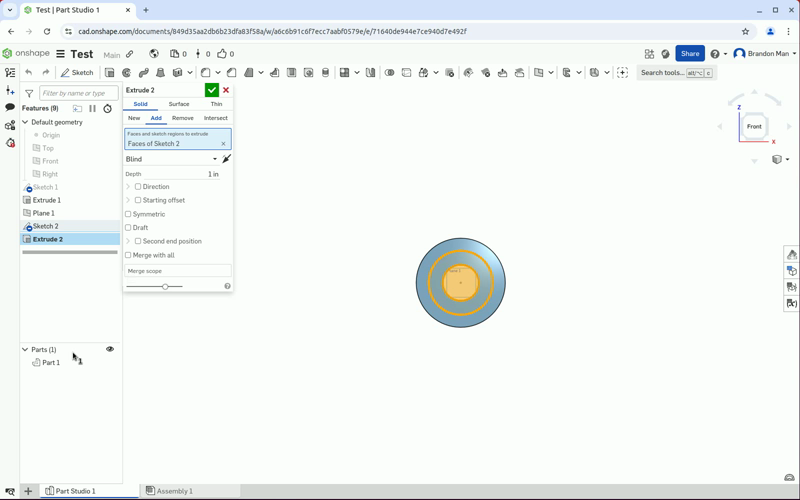
mouse_move(143, 106)
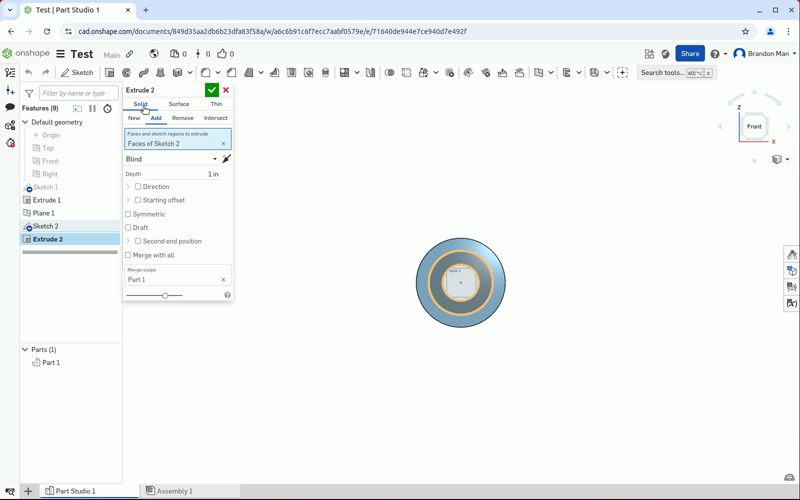
click(143, 106)
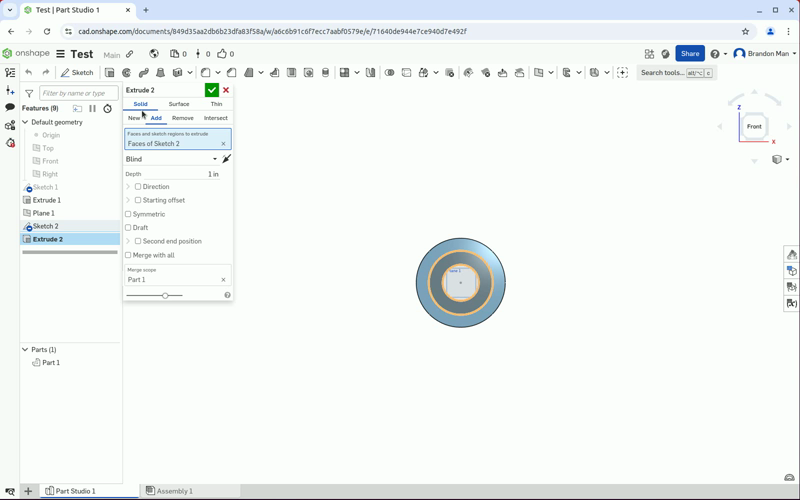
mouse_move(137, 120)
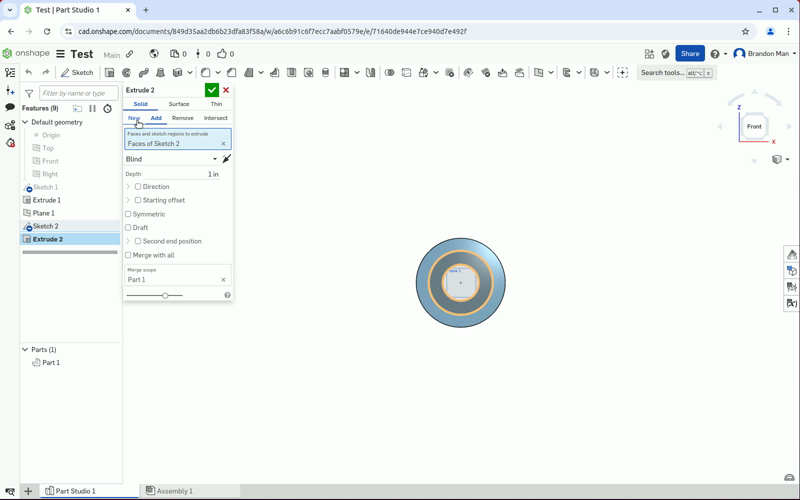
click(137, 120)
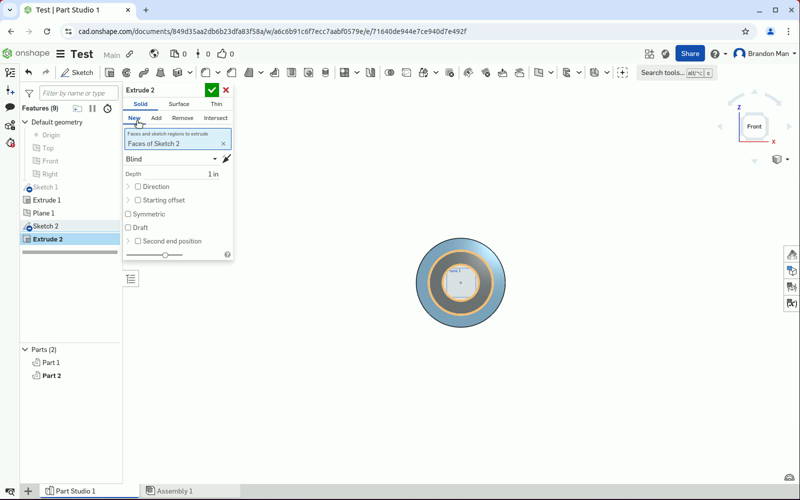
key(tab, 4)
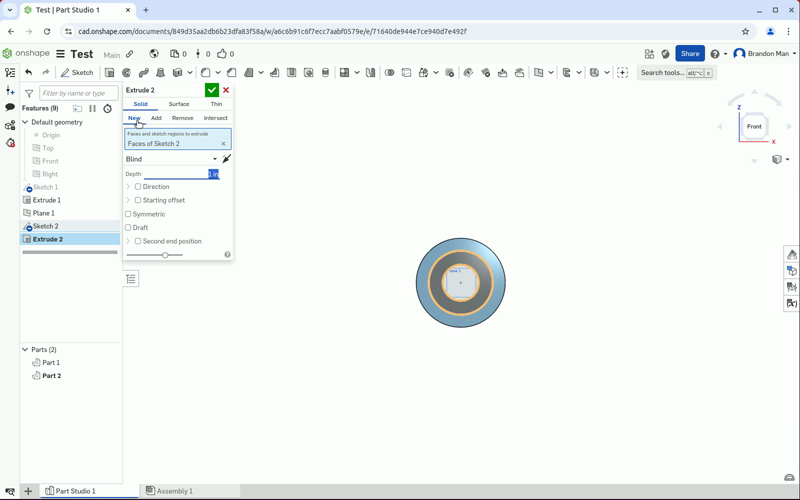
text(1.204)
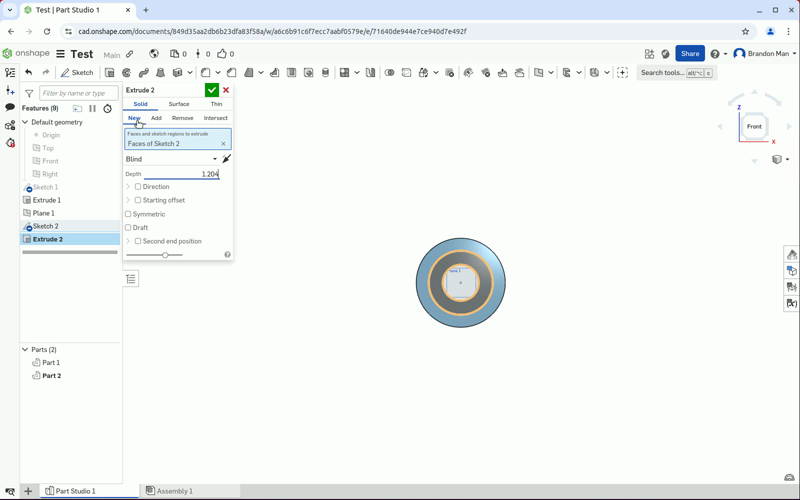
key(enter)
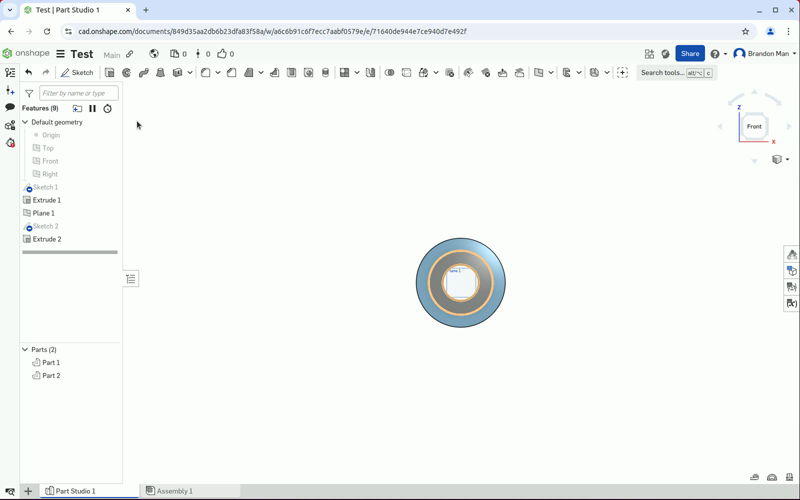
key(shift+h)
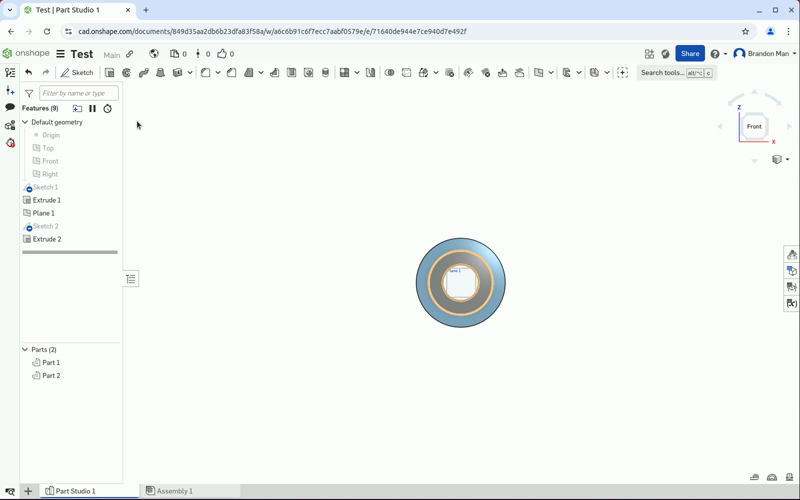
key(shift+h)
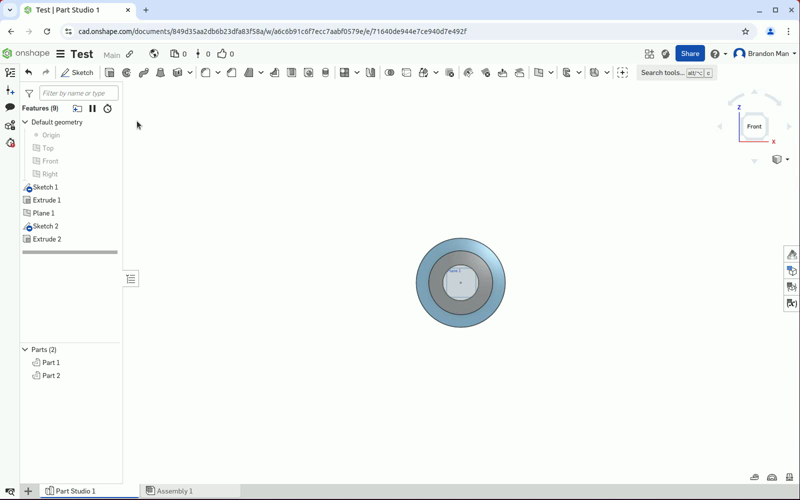
key(shift+7)
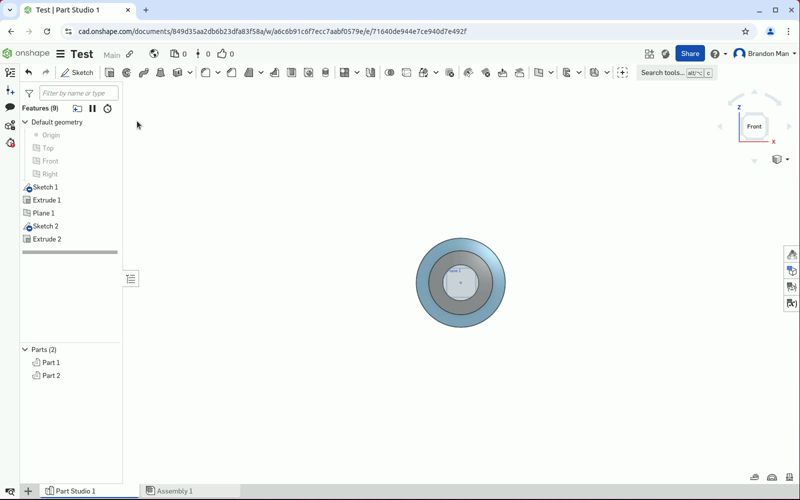
key(left, 2)
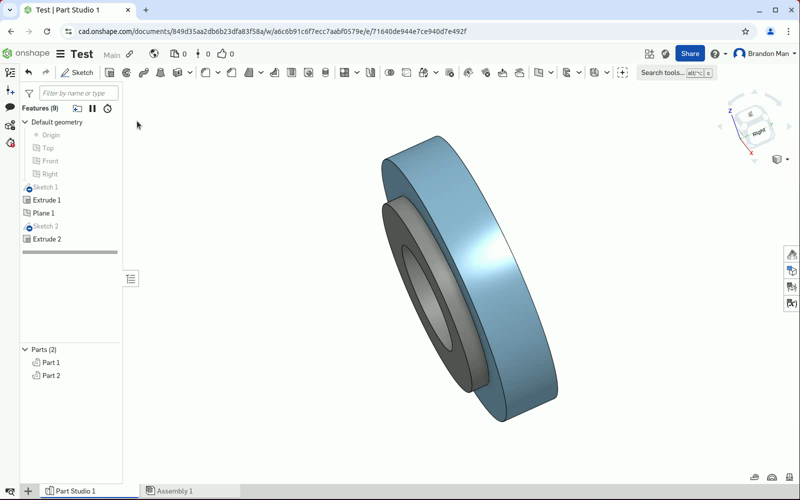
key(down, 2)
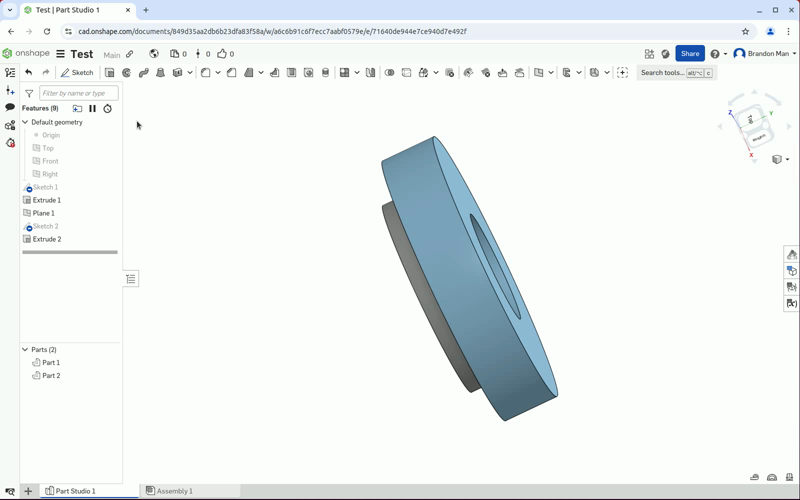
key(up, 2)
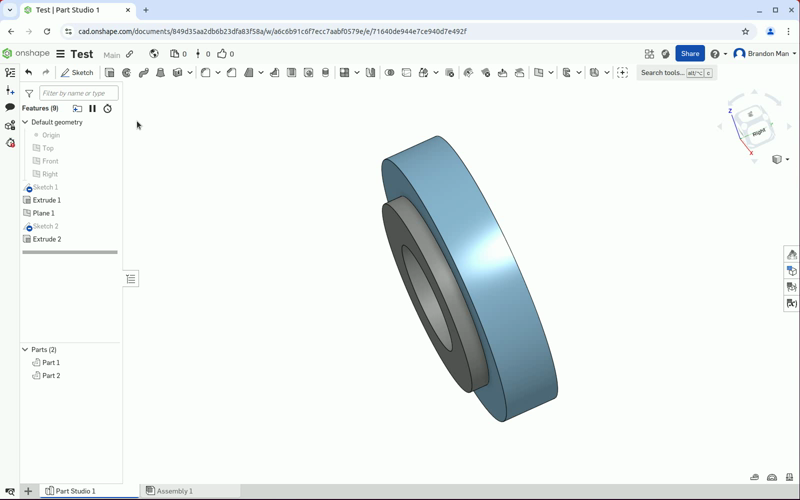
key(right, 2)
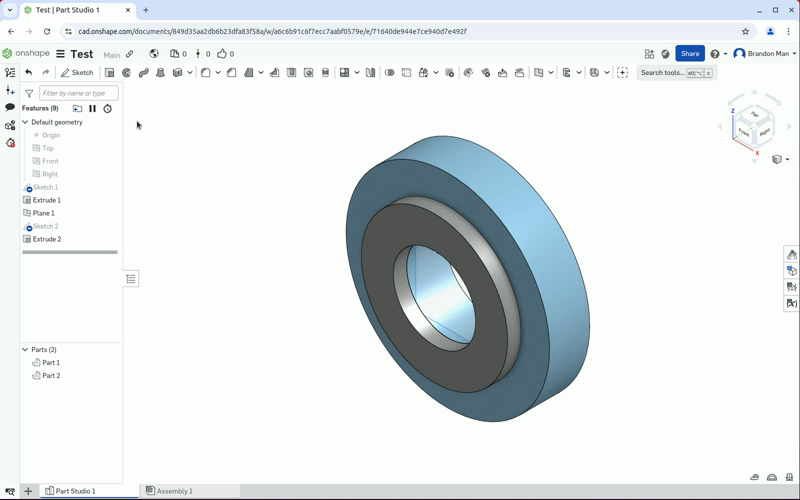
mouse_move(73, 189)
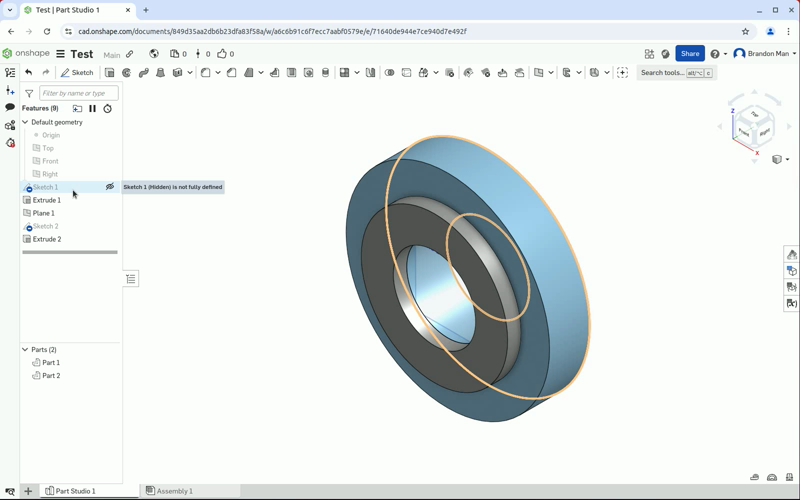
click(73, 189)